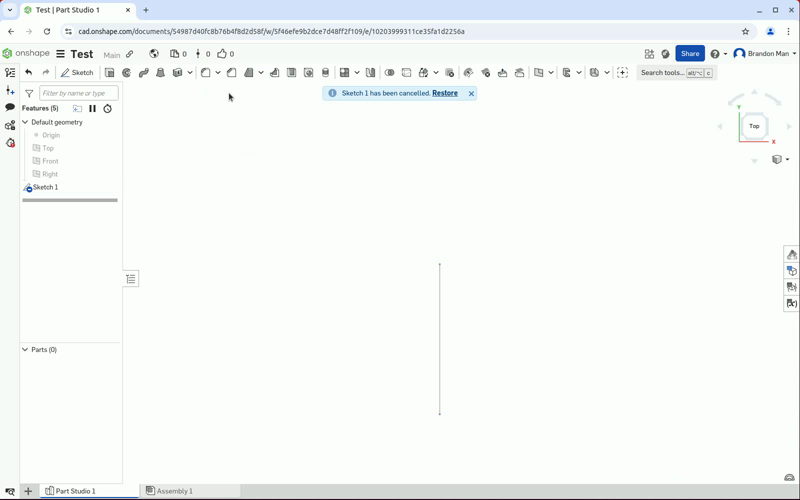
key(shift+h)
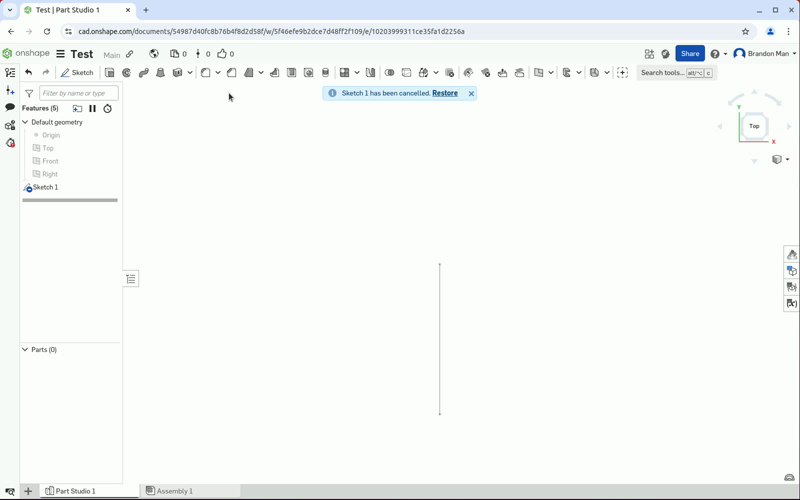
key(shift+s)
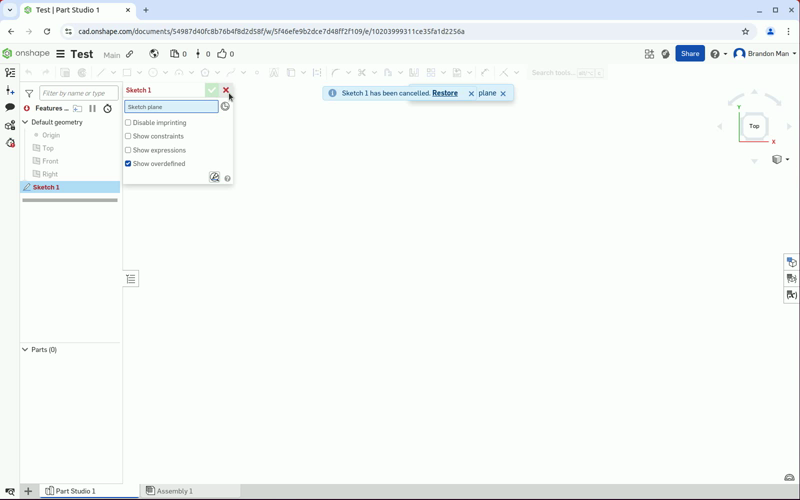
mouse_move(73, 150)
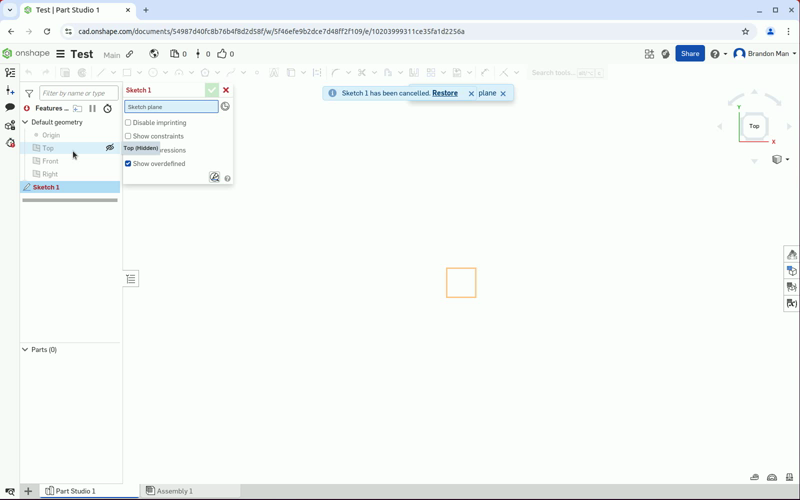
click(73, 150)
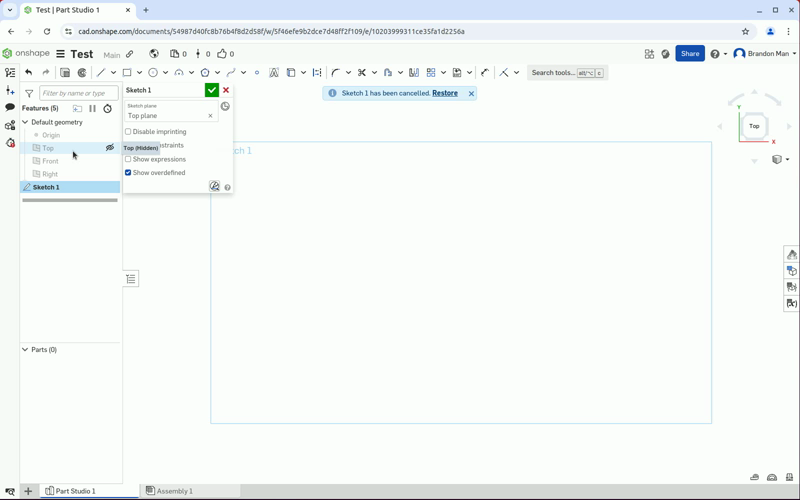
mouse_move(73, 352)
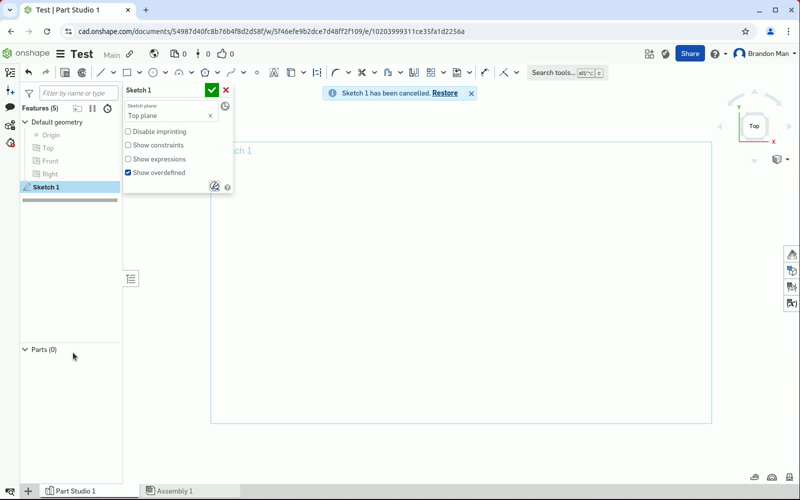
key(y)
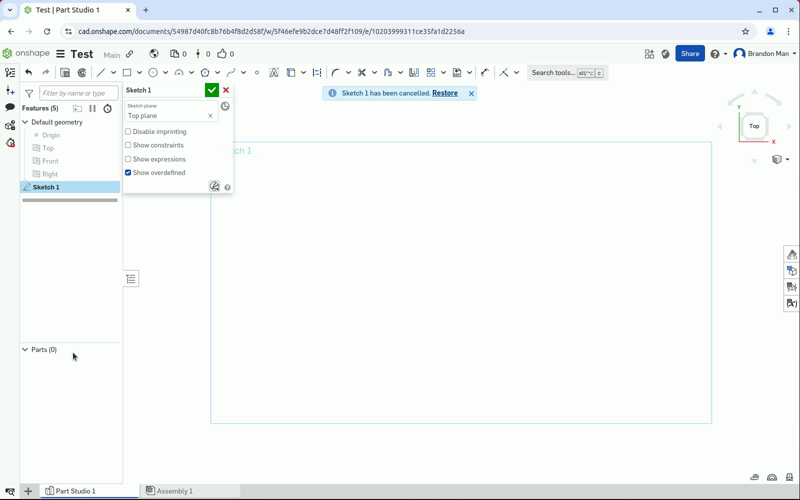
key(c)
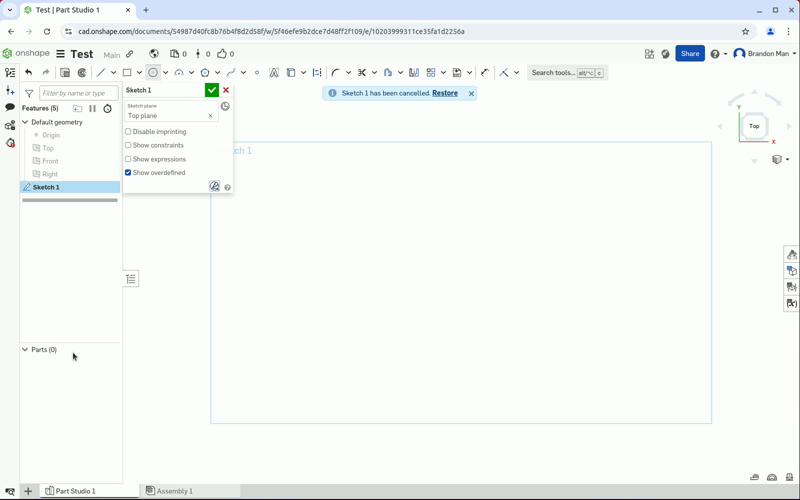
key_down(shift)
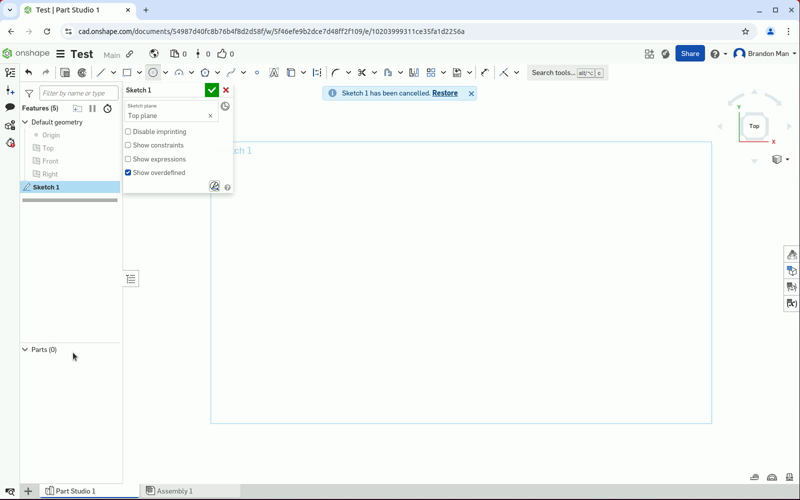
mouse_move(569, 228)
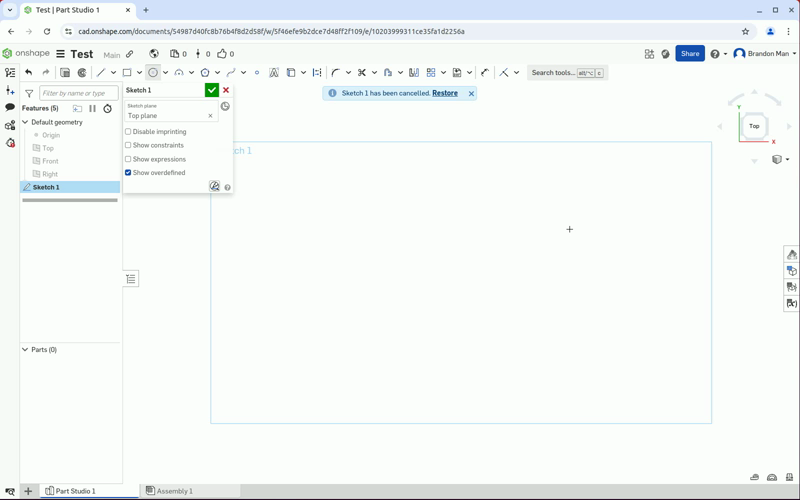
click(569, 228)
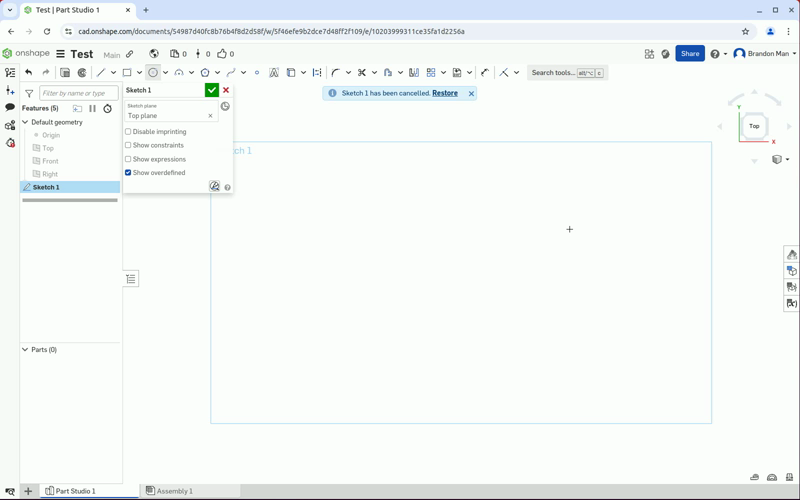
key_up(shift)
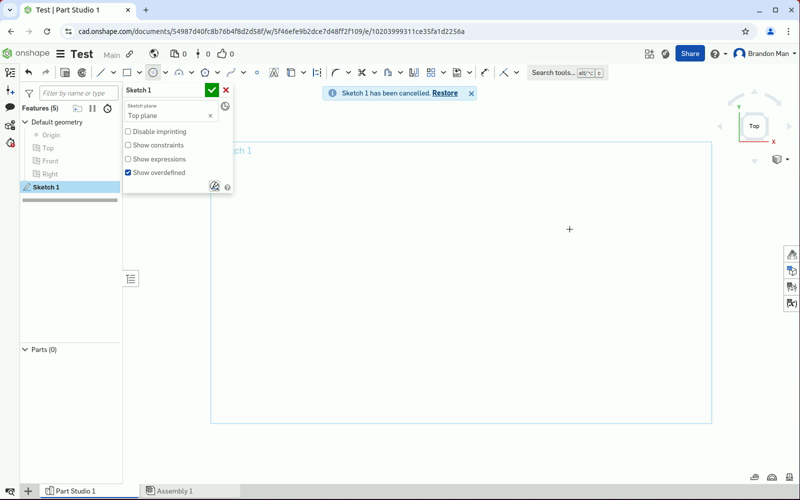
mouse_move(574, 228)
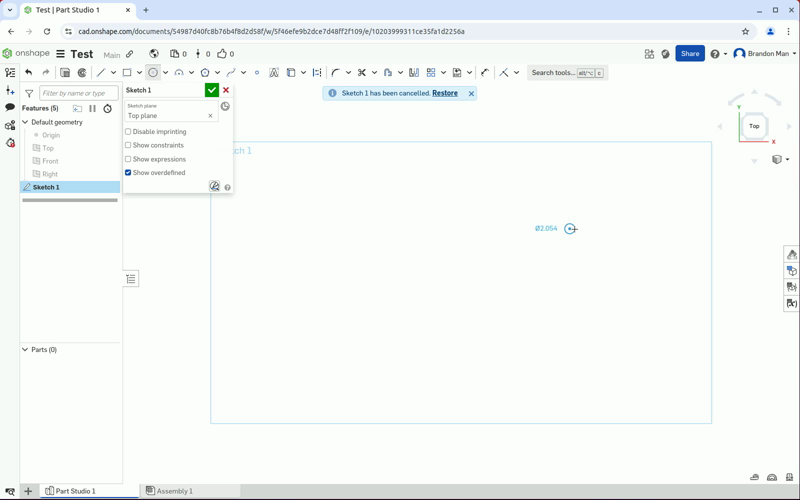
click(574, 228)
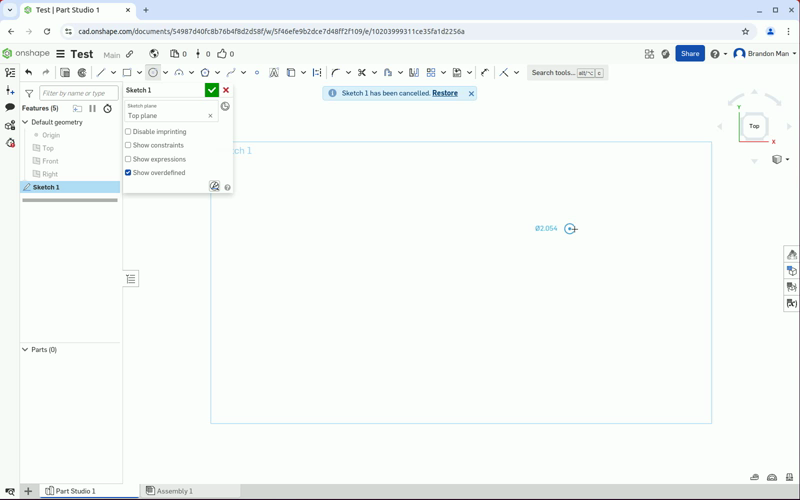
key(esc)
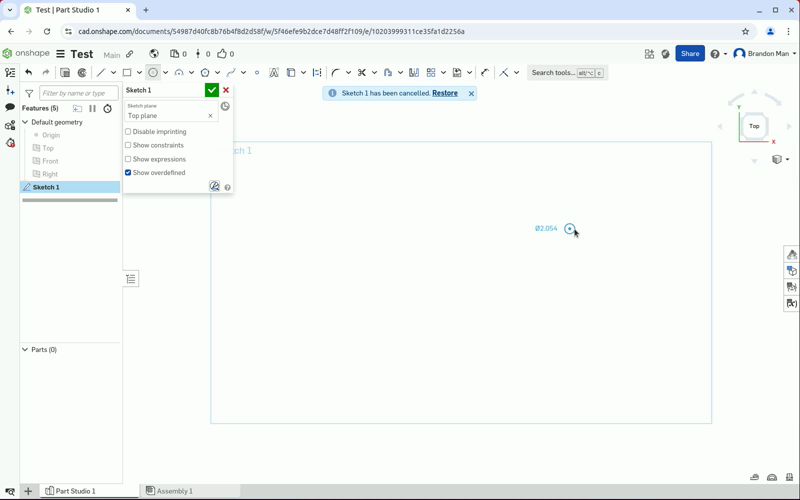
mouse_move(568, 226)
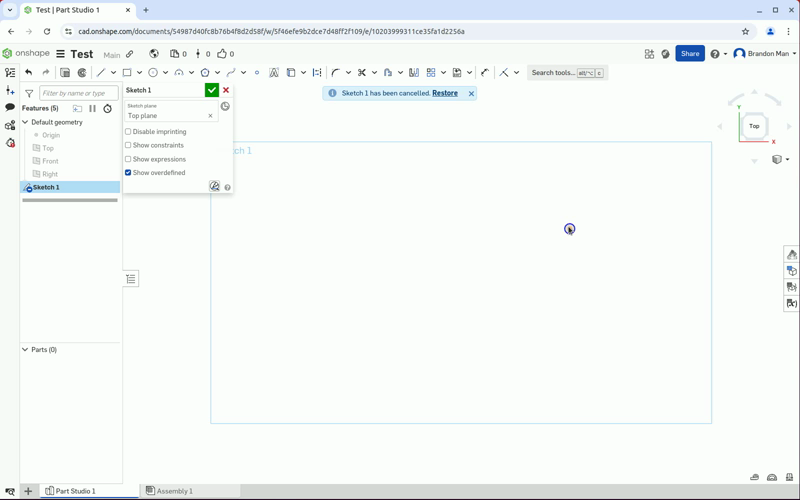
scroll(6)
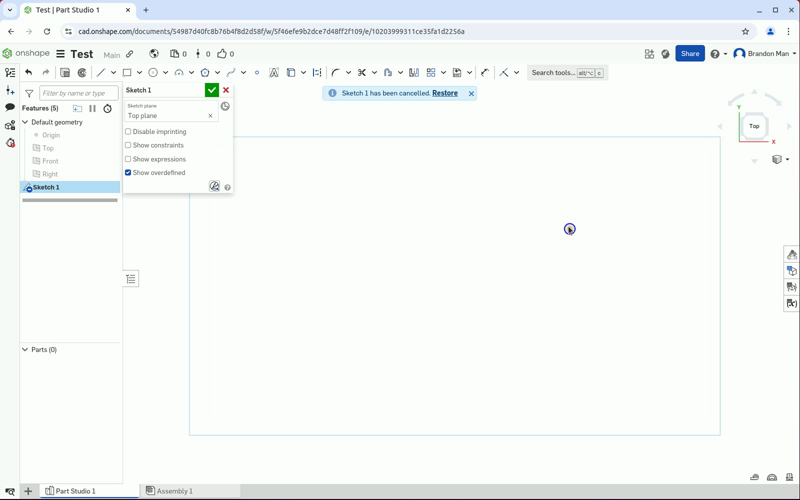
scroll(6)
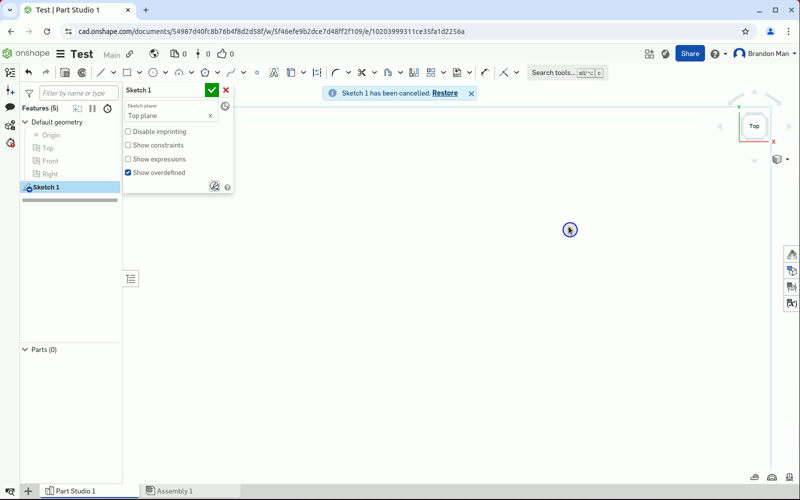
scroll(6)
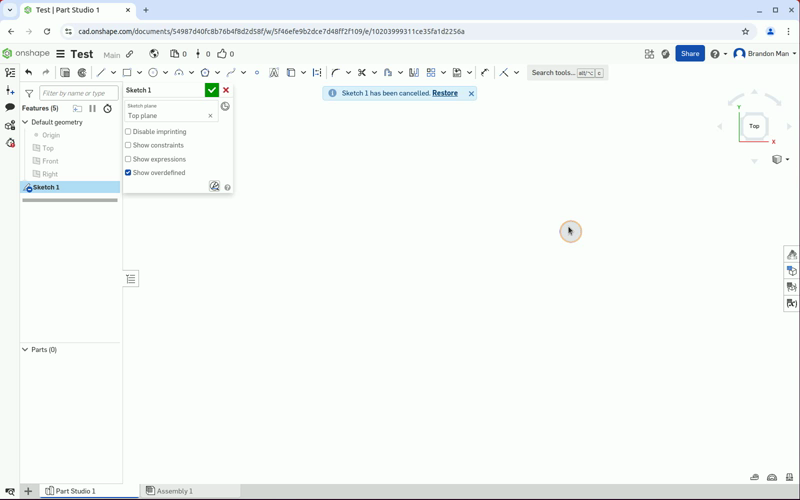
scroll(6)
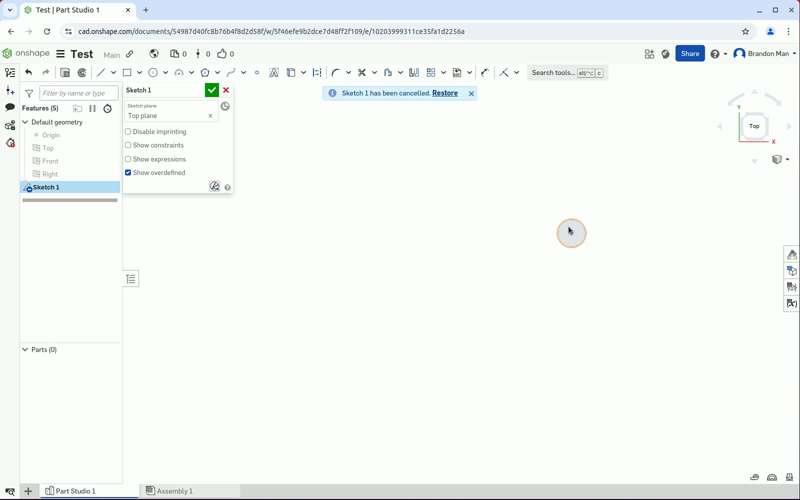
scroll(6)
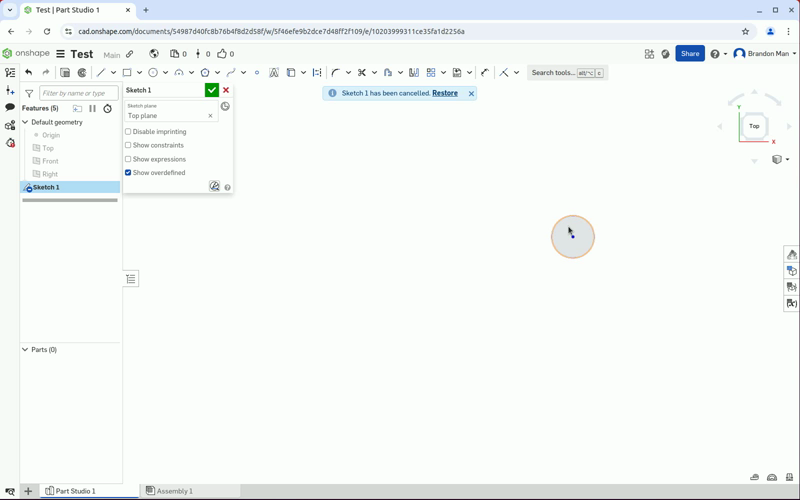
scroll(6)
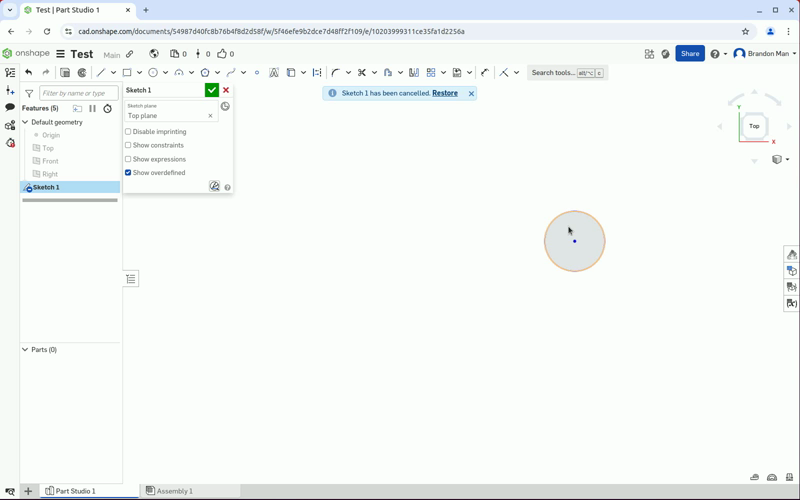
scroll(6)
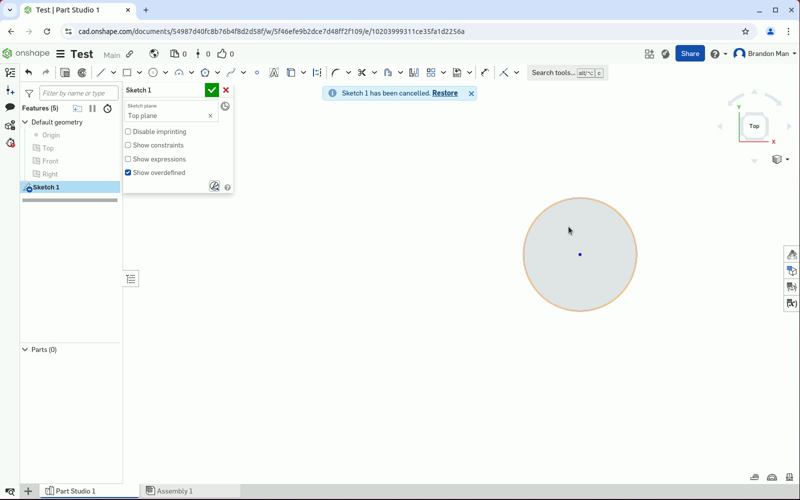
click(568, 226)
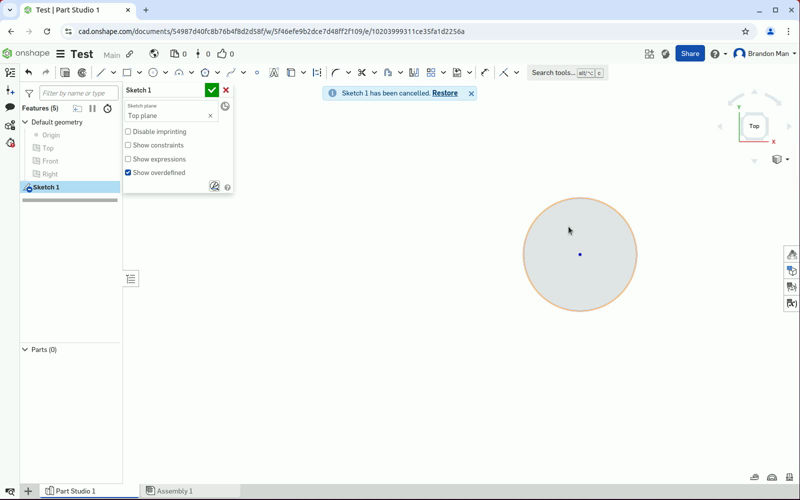
scroll(-6)
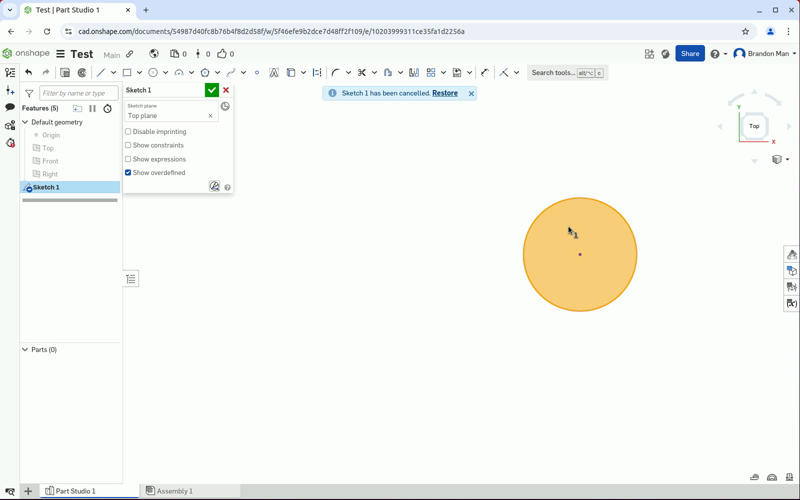
scroll(-6)
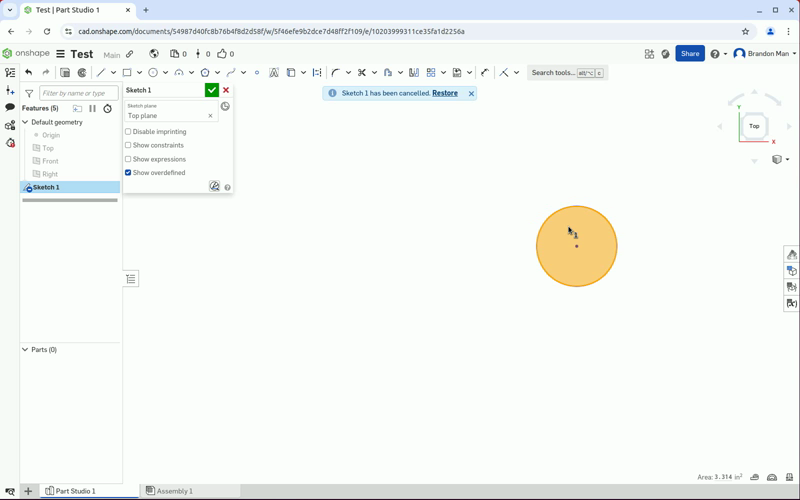
scroll(-6)
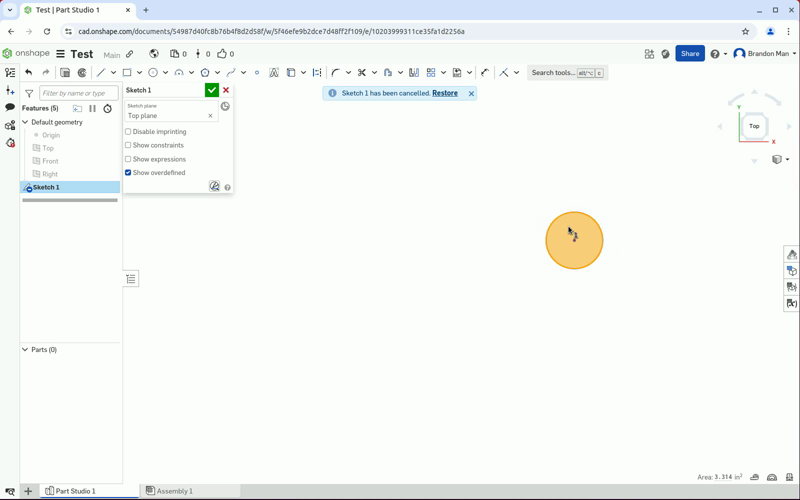
scroll(-6)
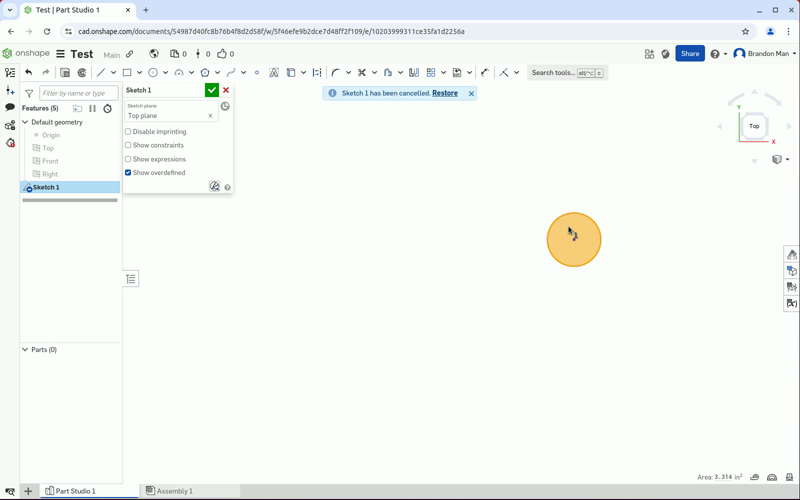
scroll(-6)
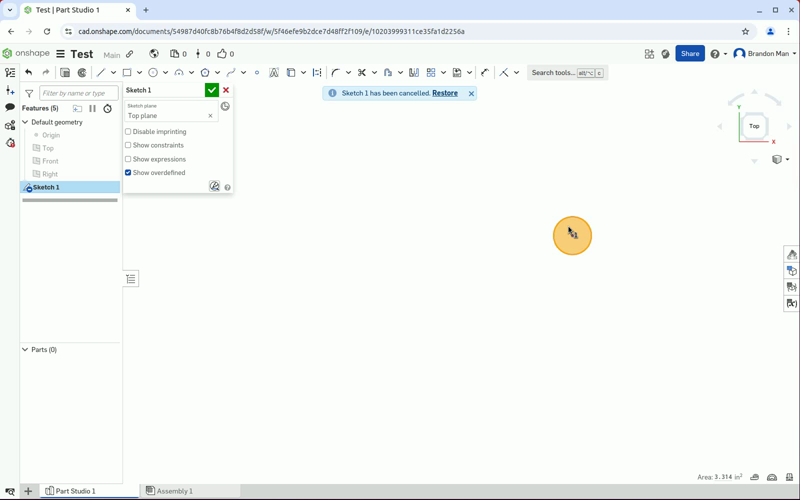
scroll(-6)
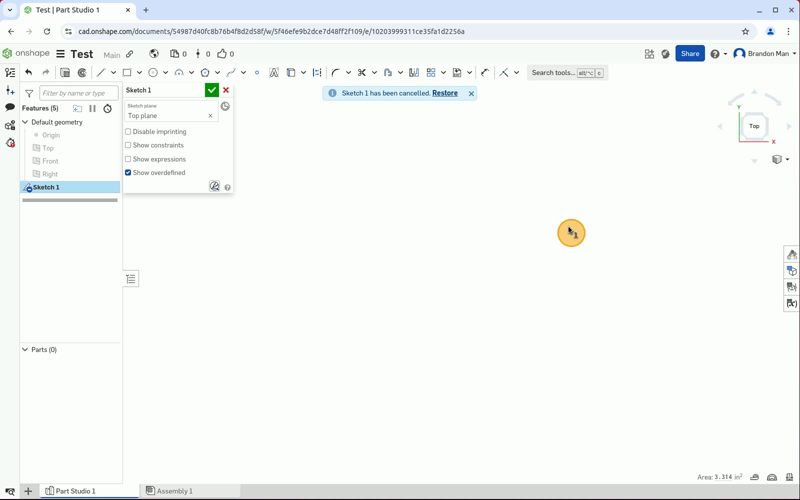
scroll(-6)
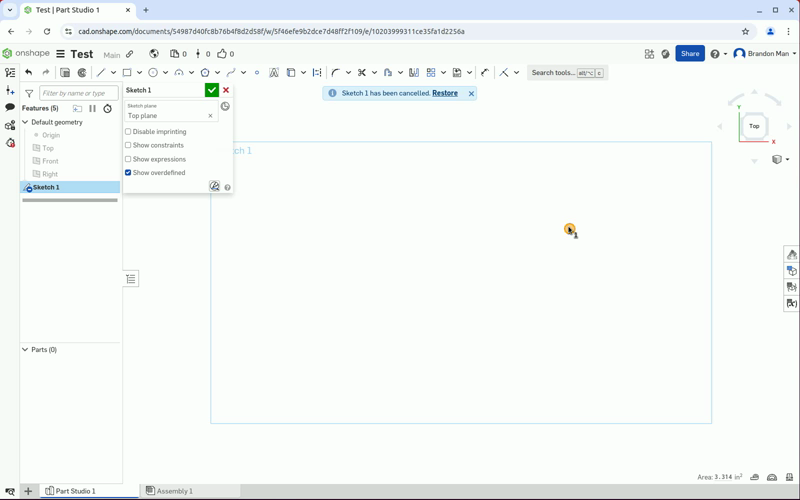
mouse_move(73, 352)
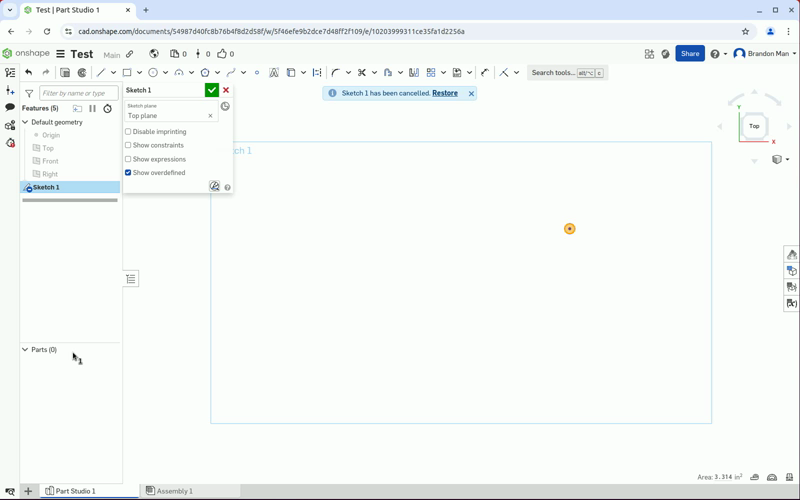
key(shift+y)
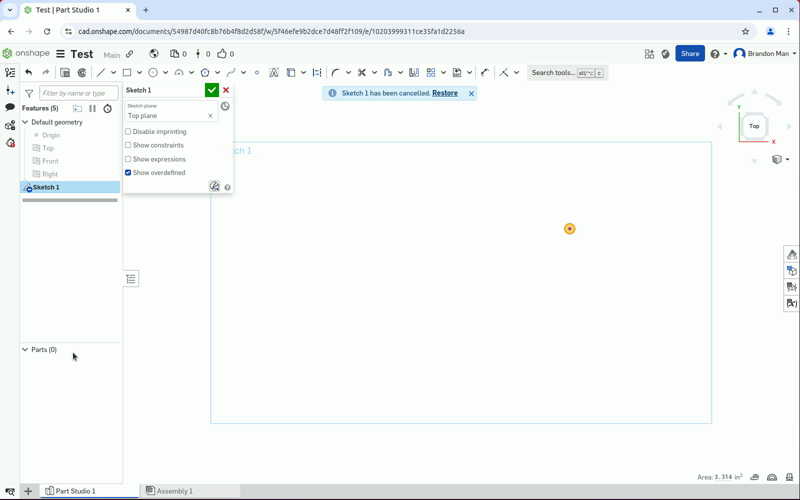
key(shift+e)
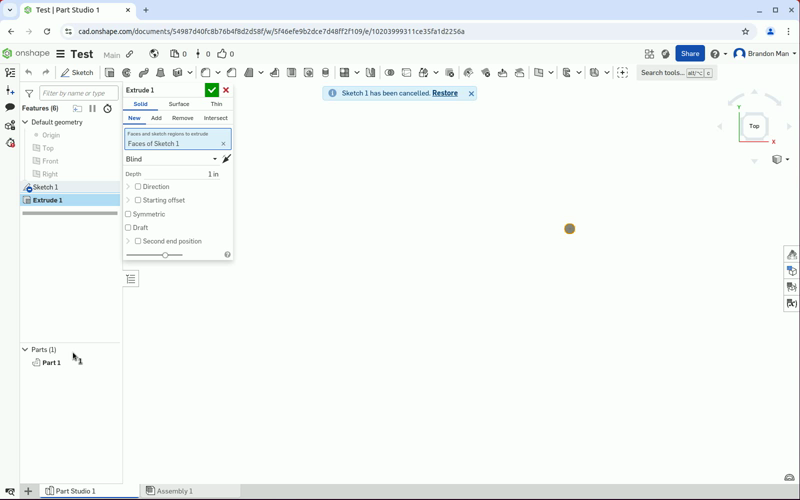
mouse_move(143, 106)
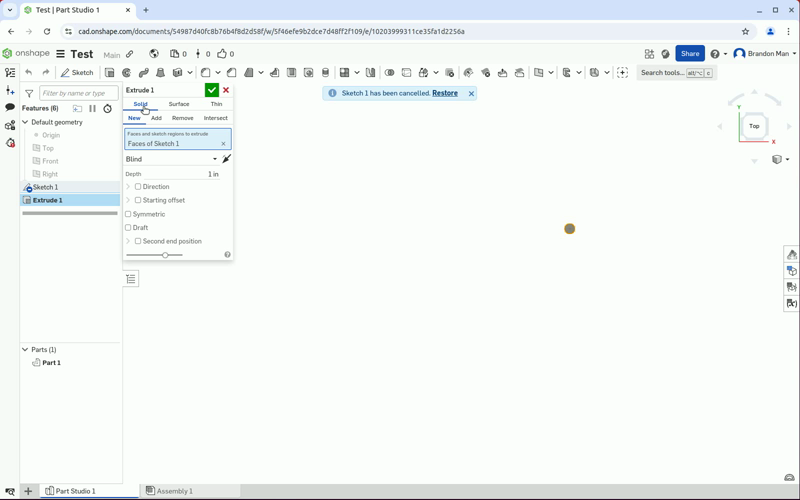
click(143, 106)
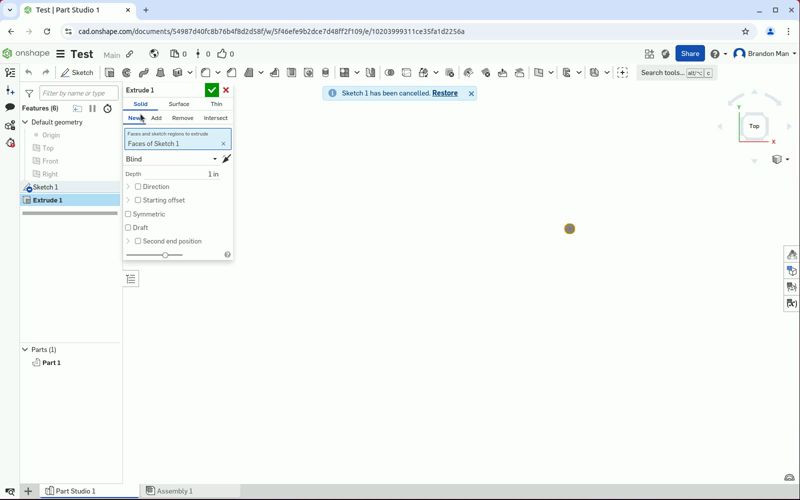
mouse_move(137, 120)
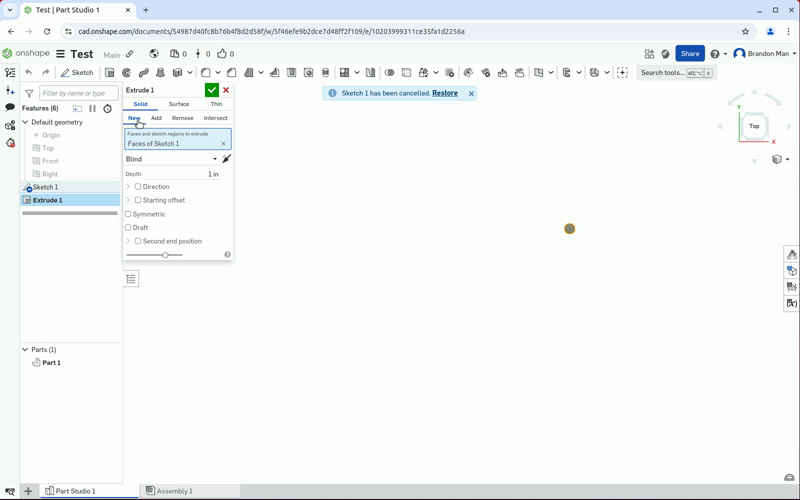
click(137, 120)
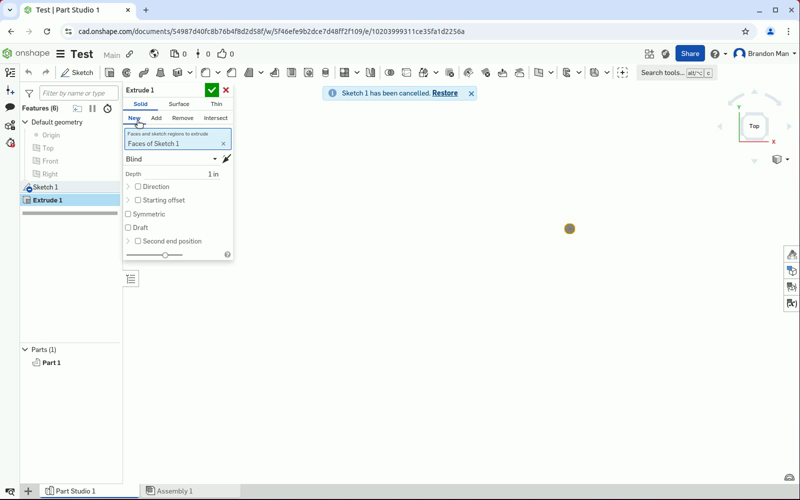
key(tab, 4)
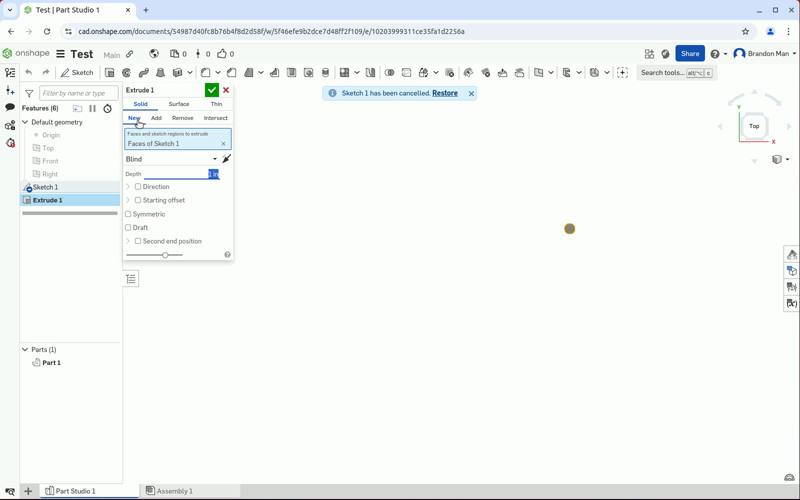
text(3.37)
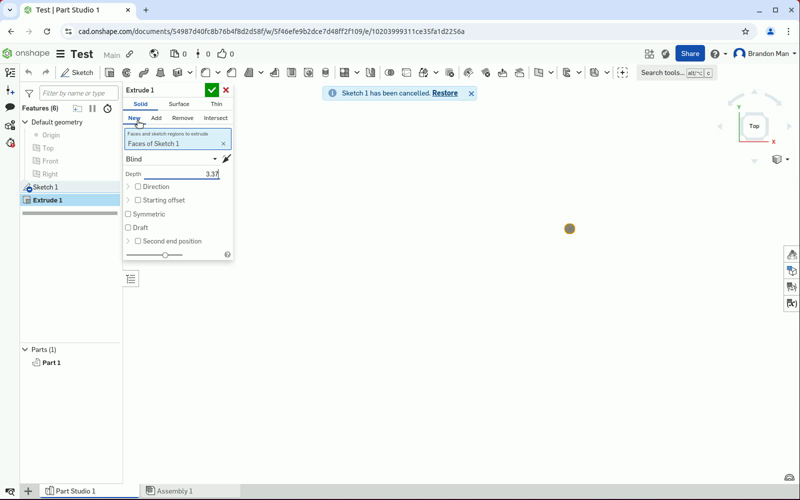
key(enter)
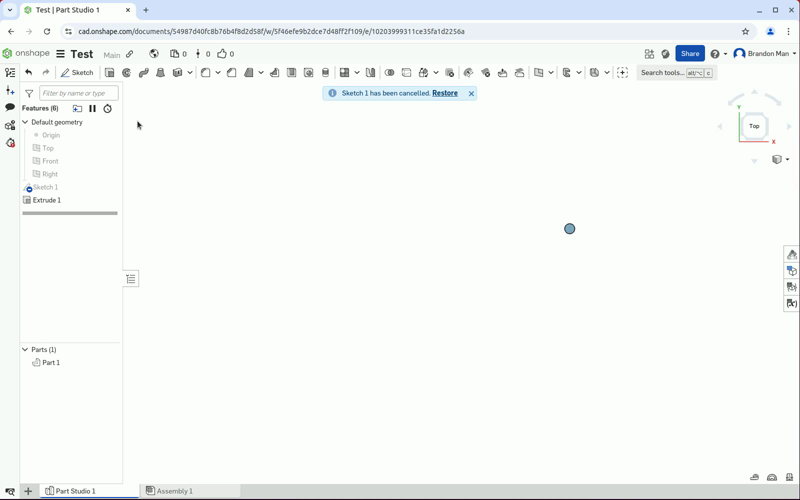
key(shift+h)
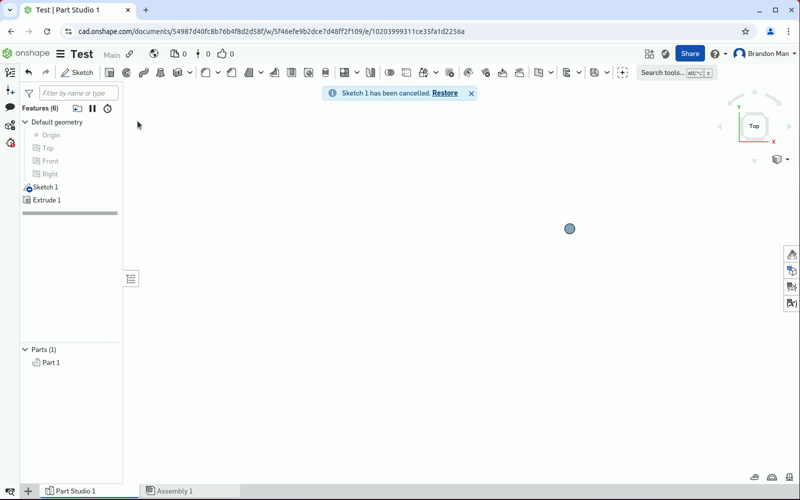
key(shift+h)
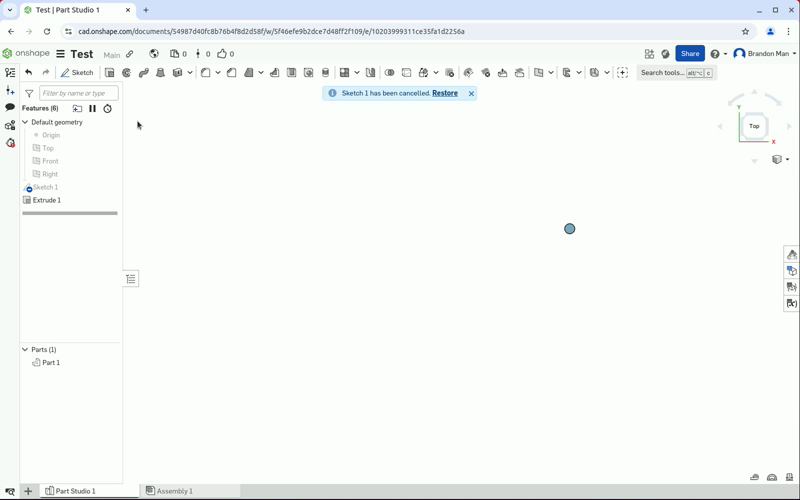
mouse_move(73, 189)
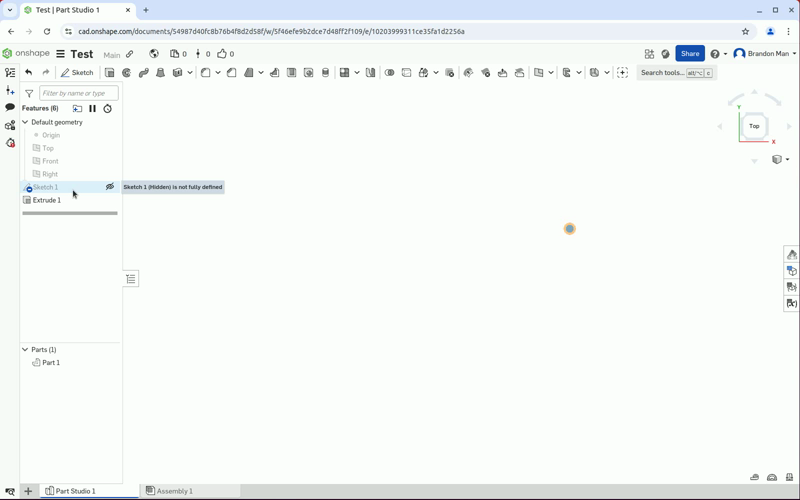
click(73, 189)
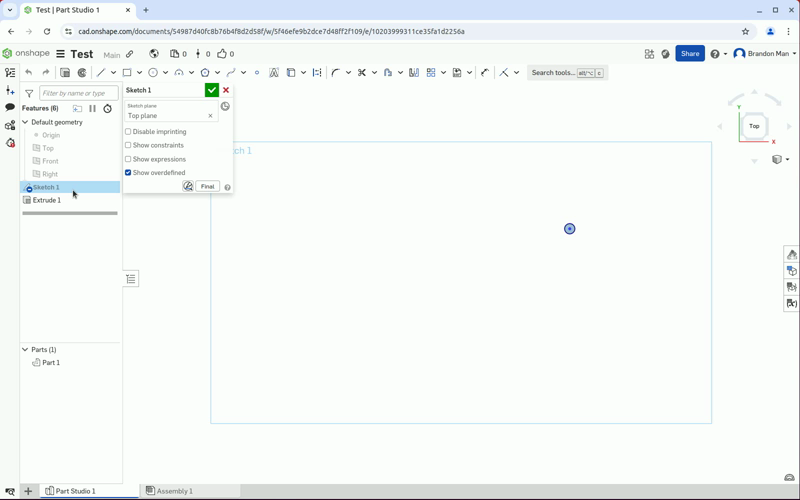
mouse_move(229, 92)
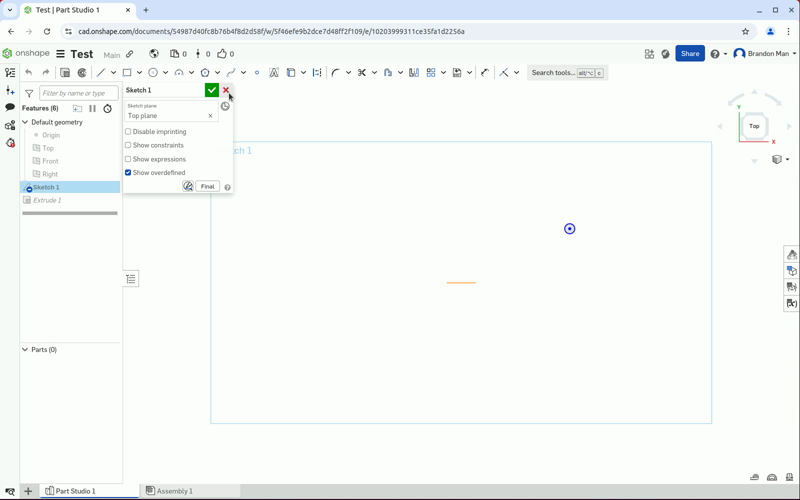
click(229, 92)
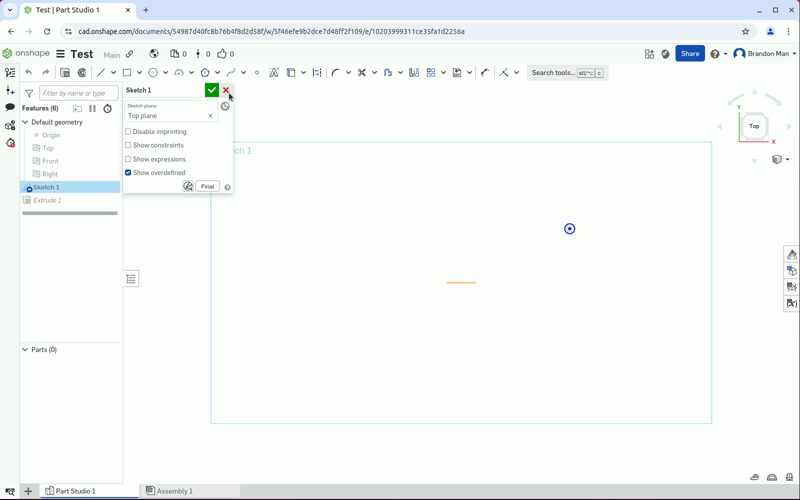
key(shift+s)
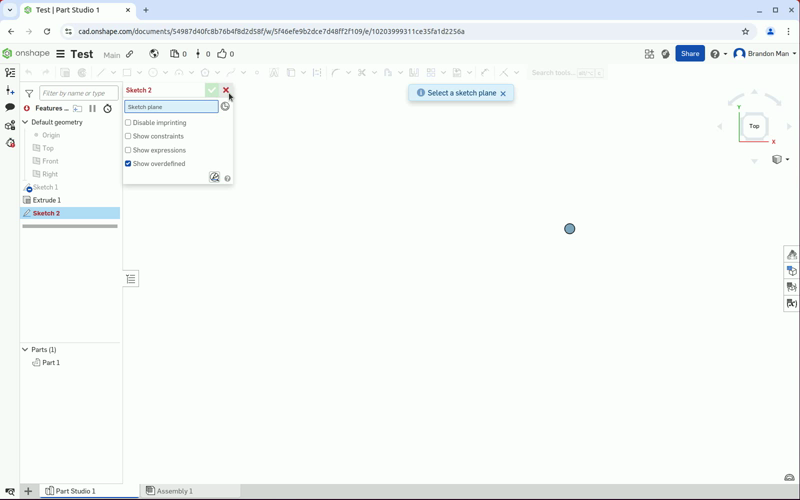
mouse_move(73, 150)
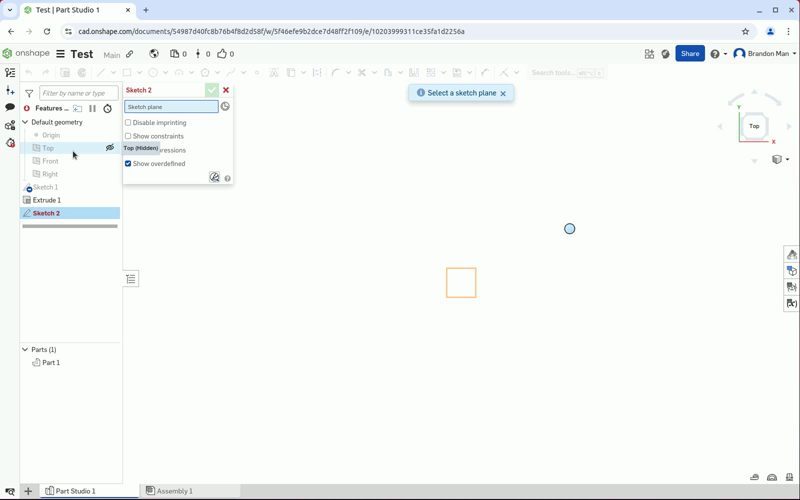
click(73, 150)
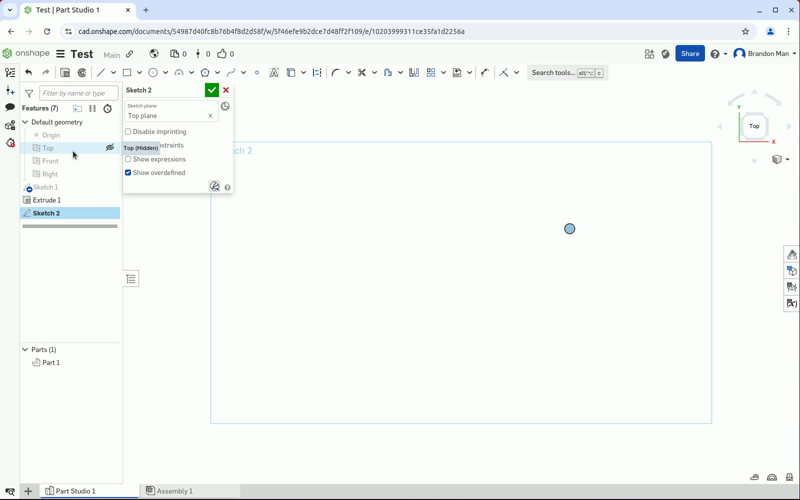
mouse_move(73, 352)
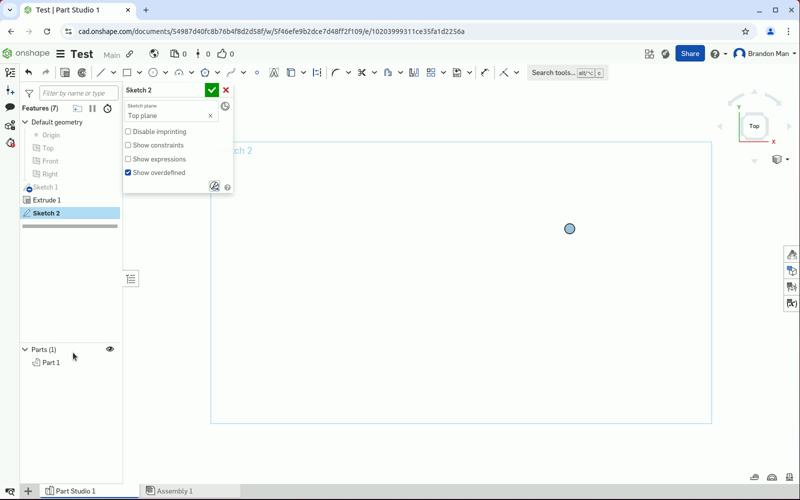
key(y)
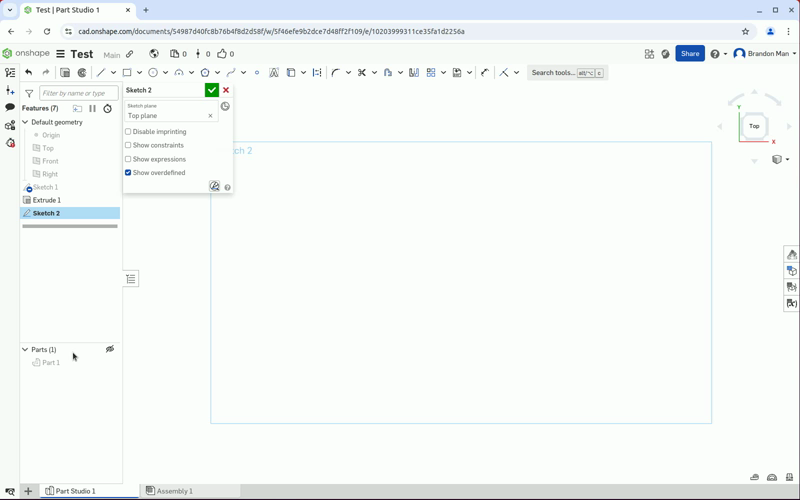
key(c)
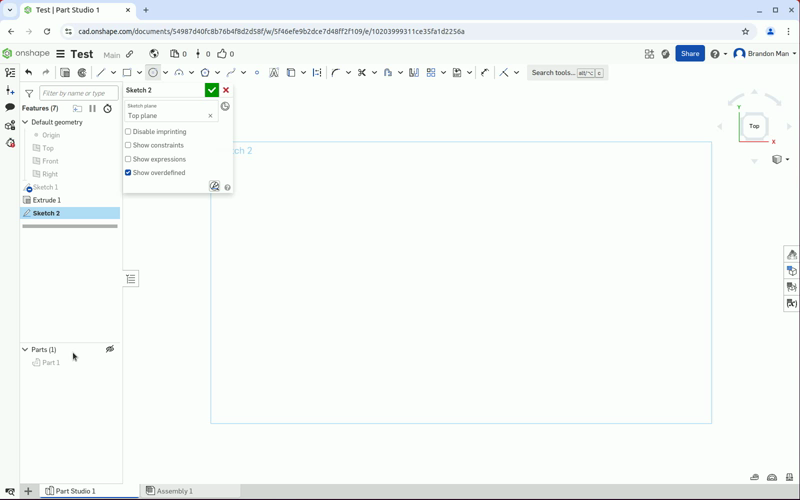
key_down(shift)
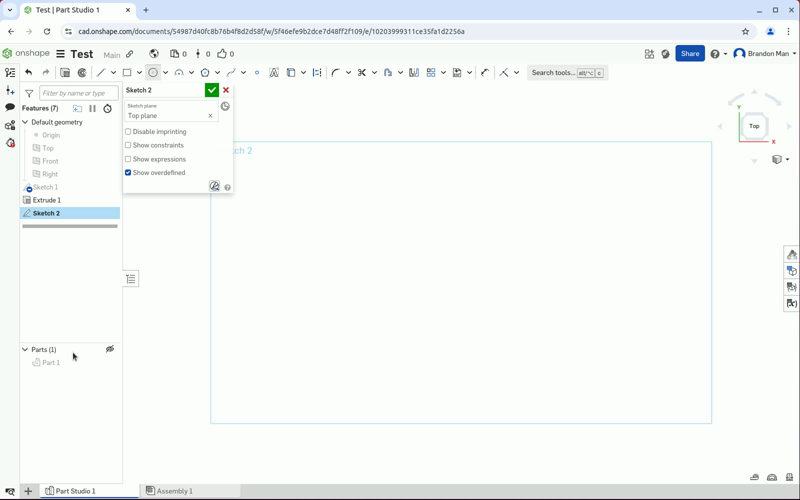
mouse_move(470, 186)
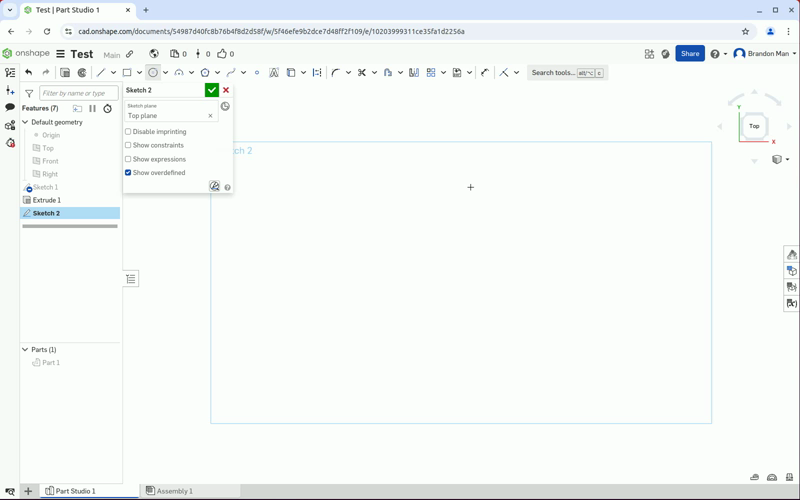
click(470, 186)
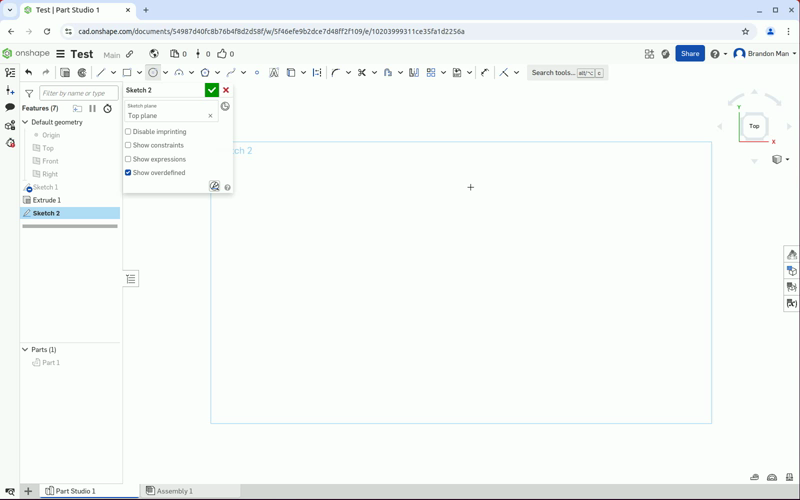
key_up(shift)
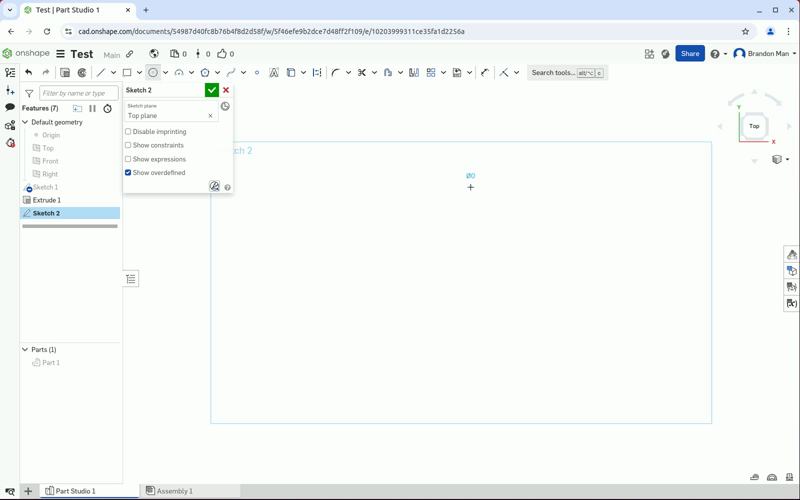
mouse_move(480, 186)
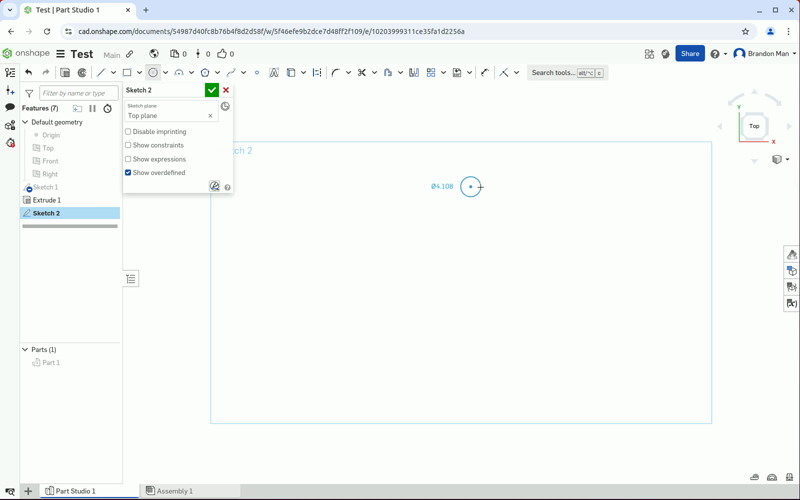
click(480, 186)
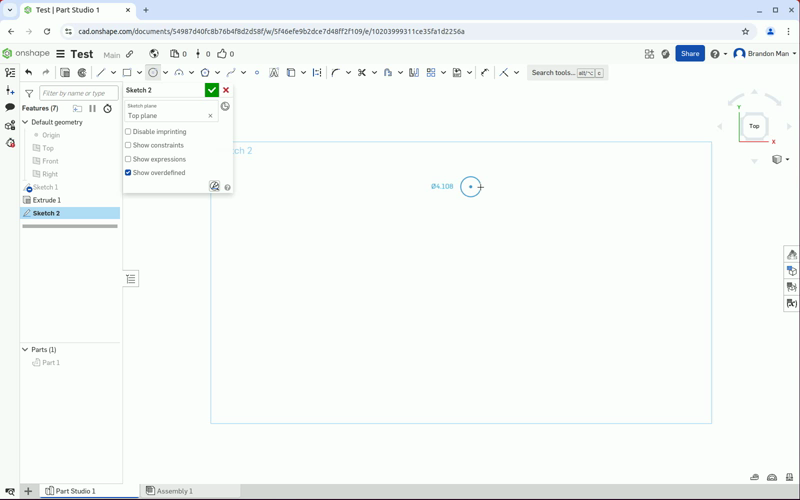
key(esc)
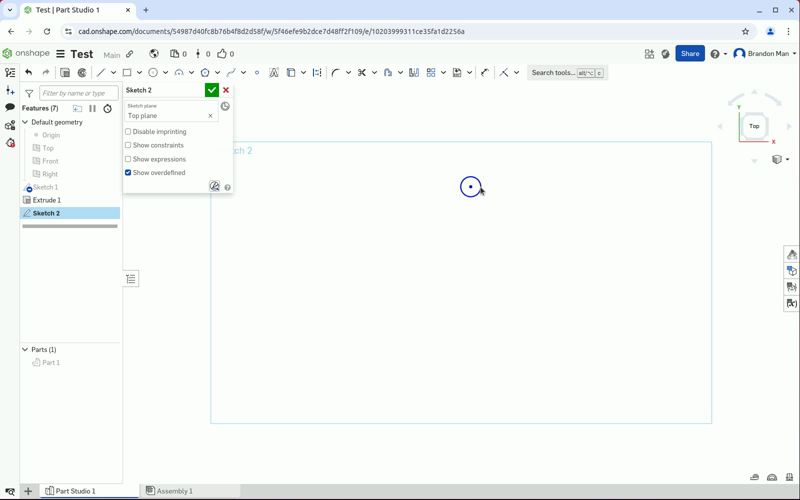
mouse_move(467, 183)
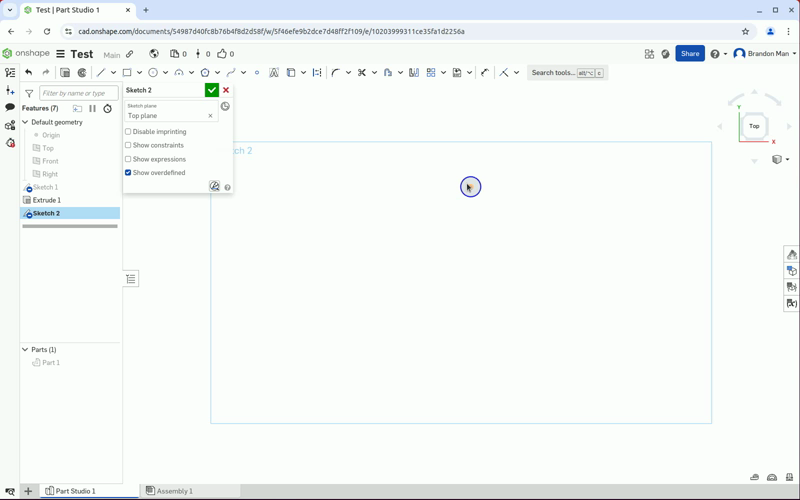
scroll(6)
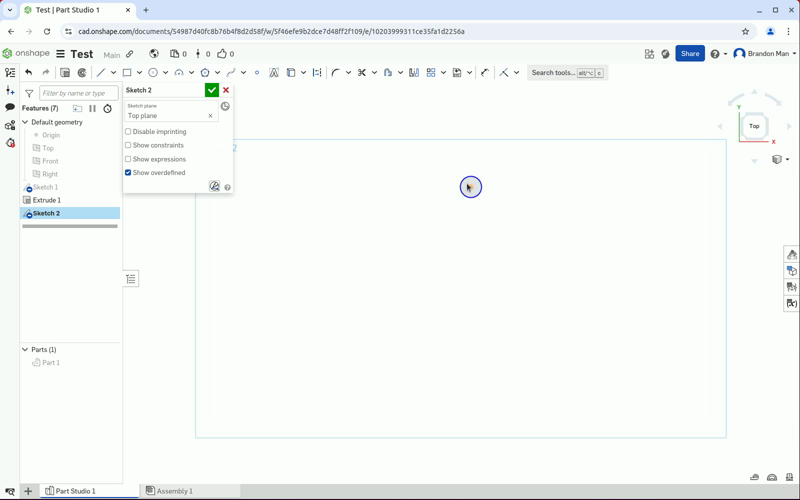
scroll(6)
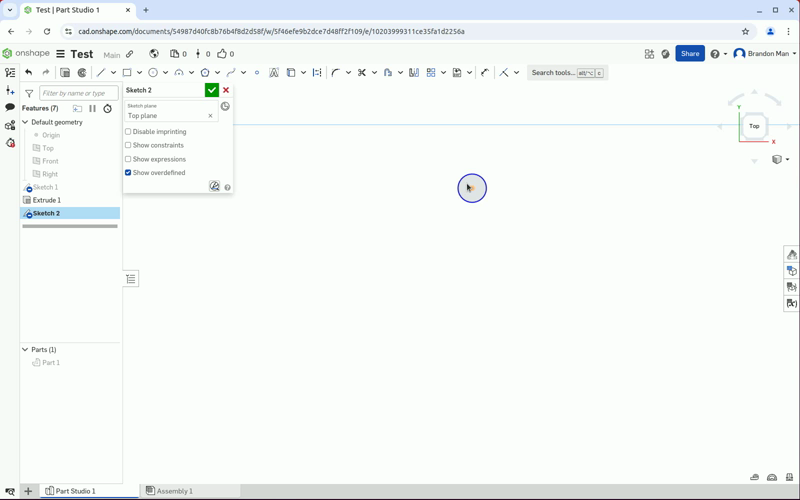
scroll(6)
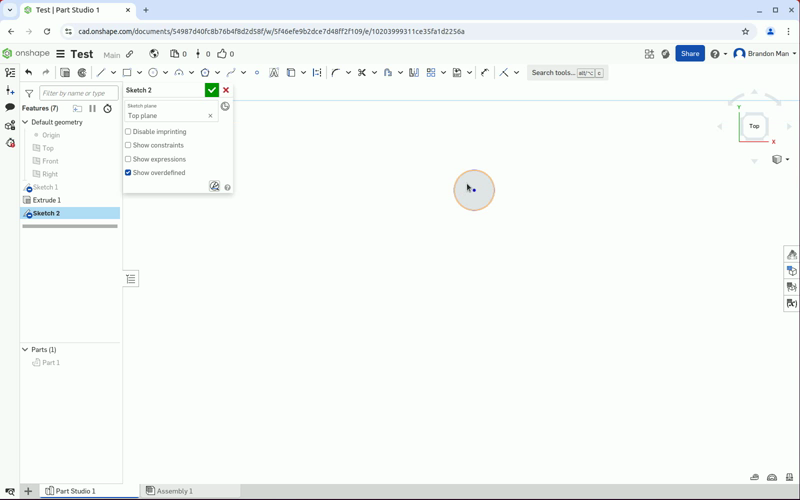
scroll(6)
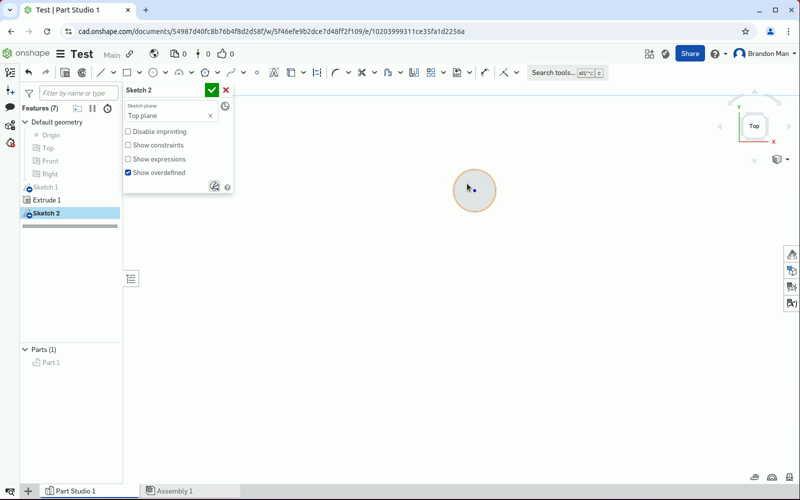
scroll(6)
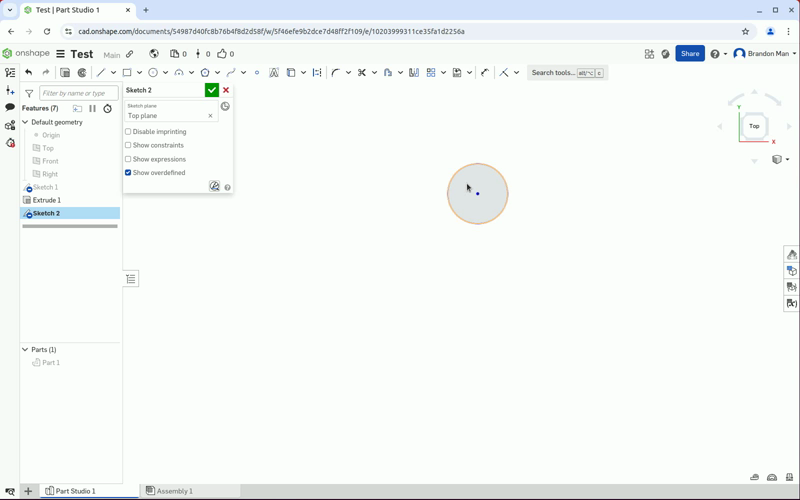
scroll(6)
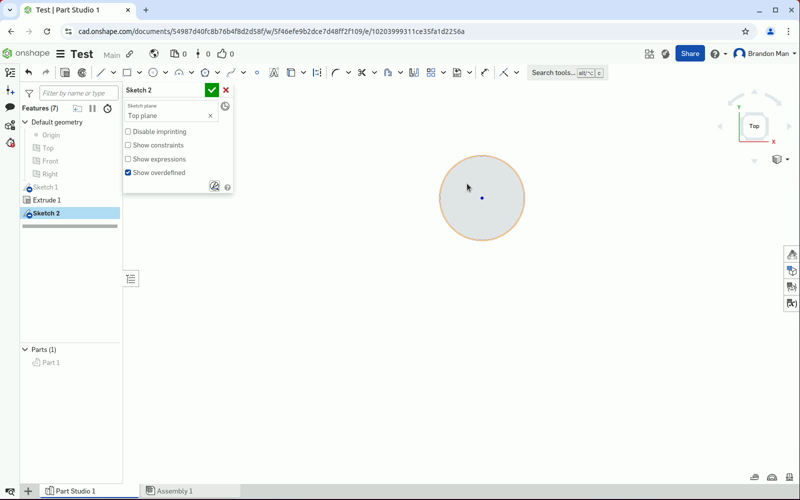
scroll(6)
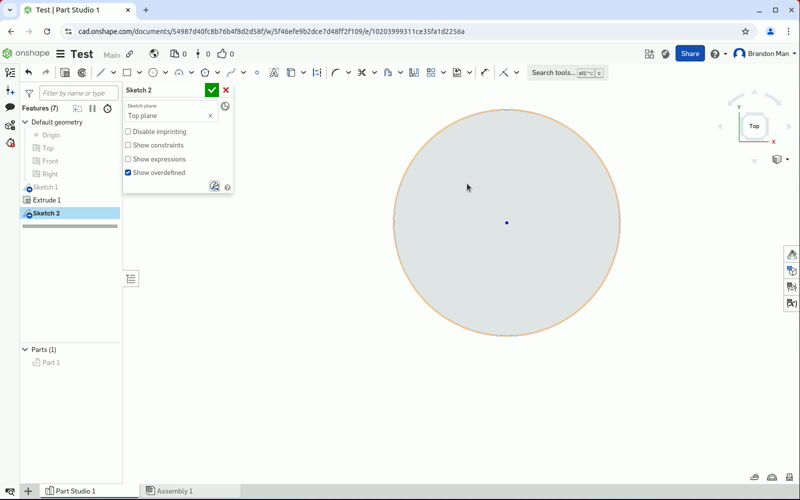
click(467, 183)
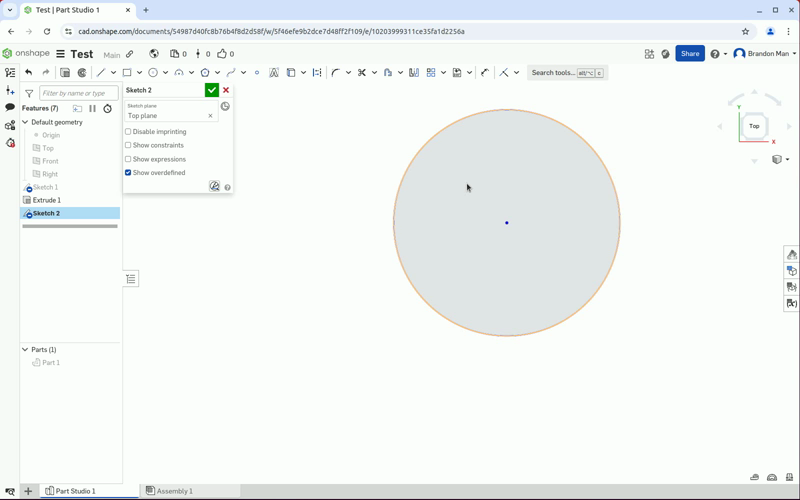
scroll(-6)
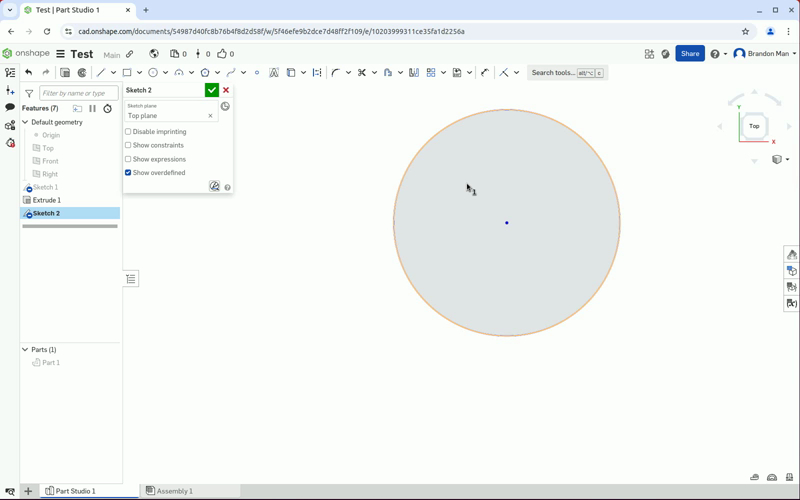
scroll(-6)
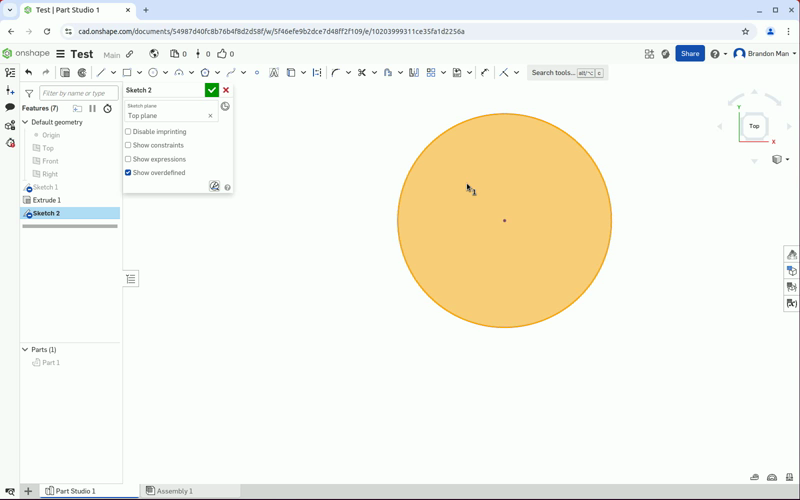
scroll(-6)
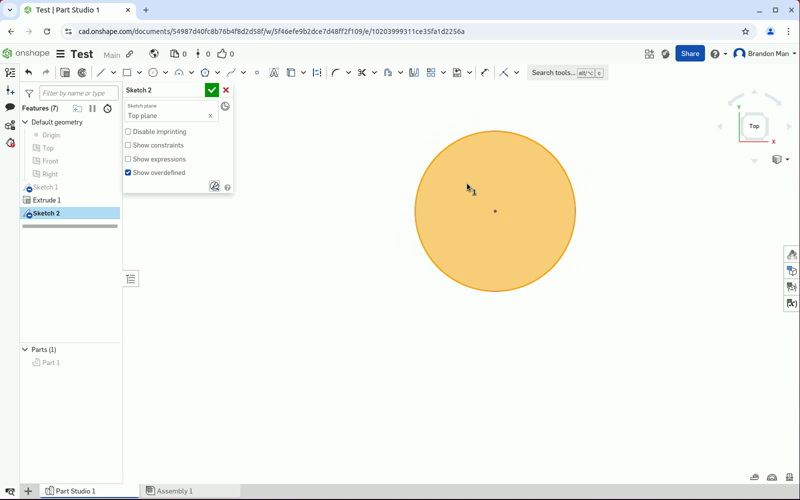
scroll(-6)
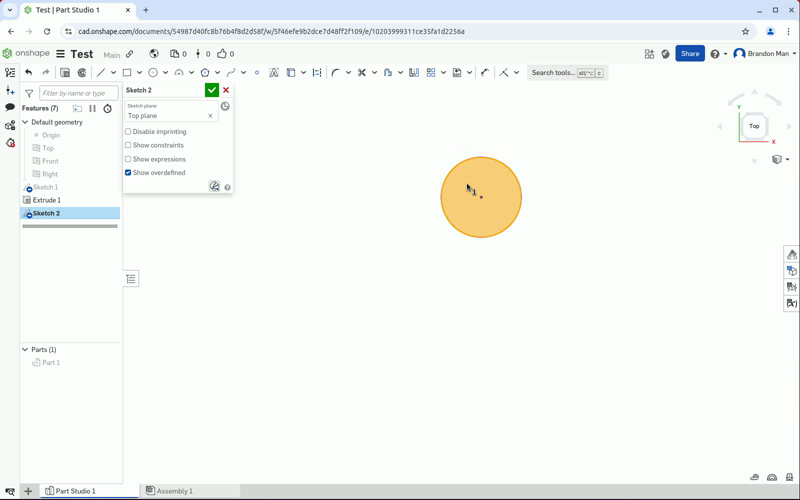
scroll(-6)
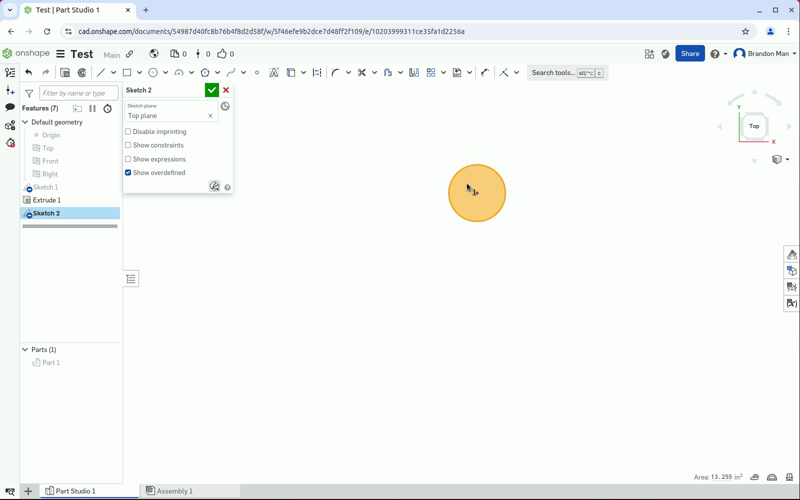
scroll(-6)
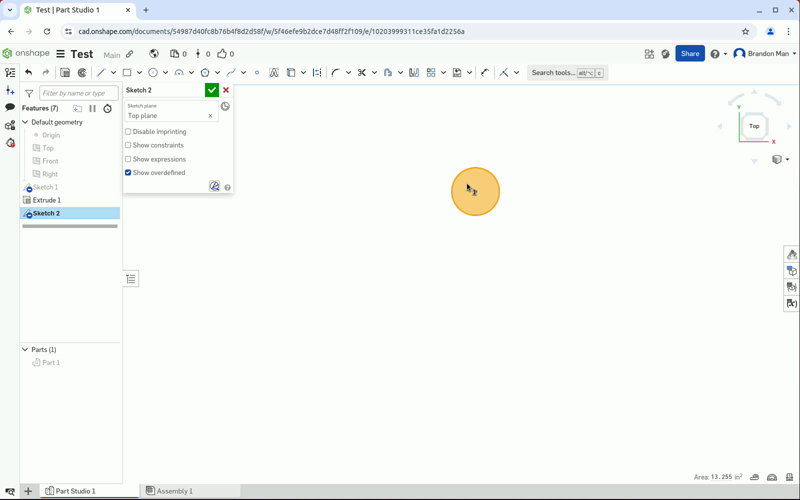
scroll(-6)
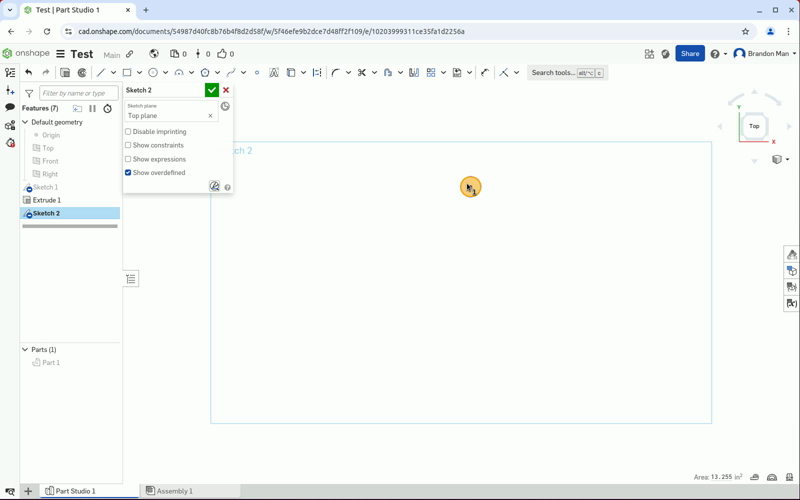
mouse_move(73, 352)
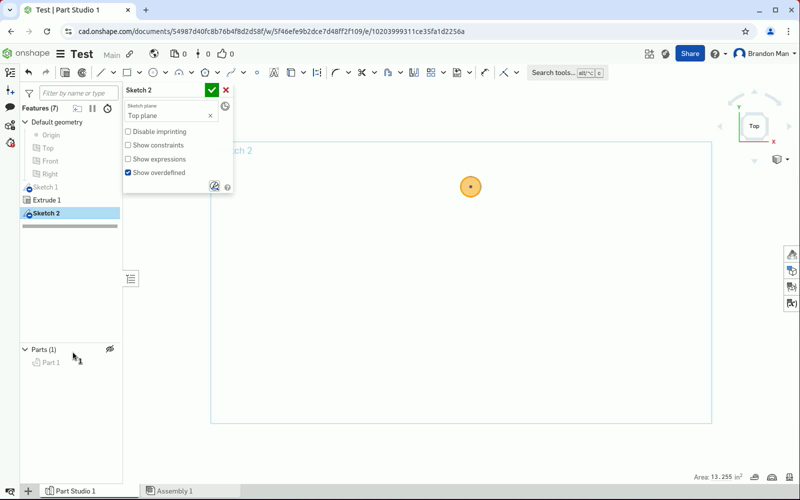
key(shift+y)
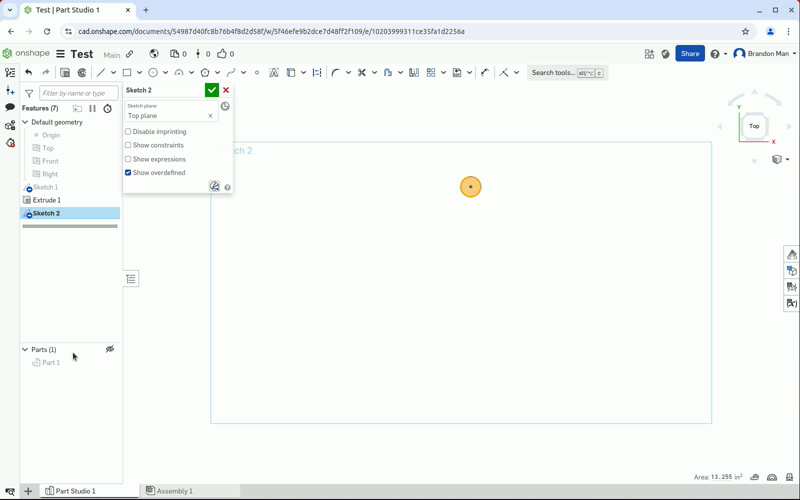
key(shift+e)
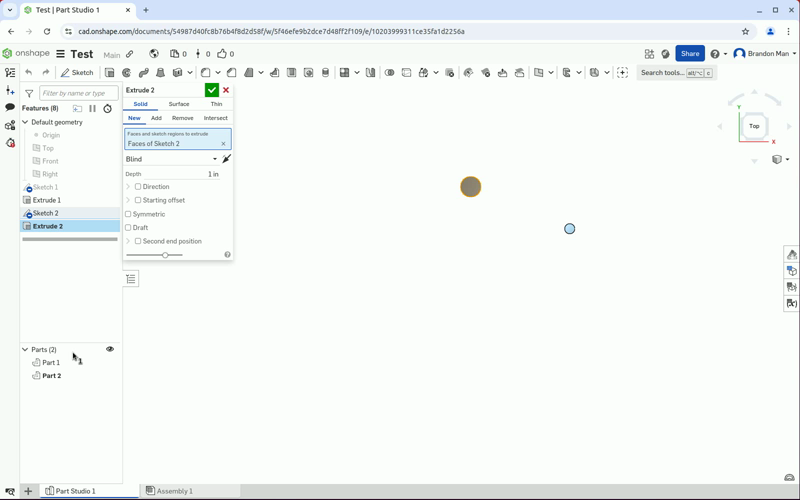
mouse_move(143, 106)
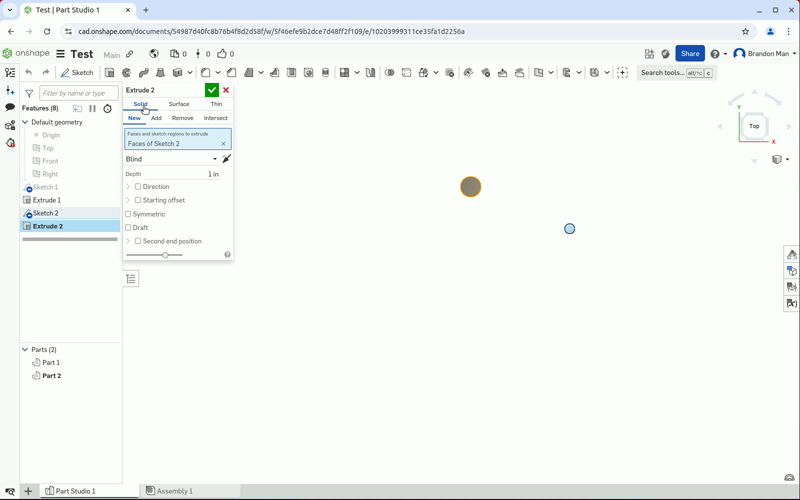
click(143, 106)
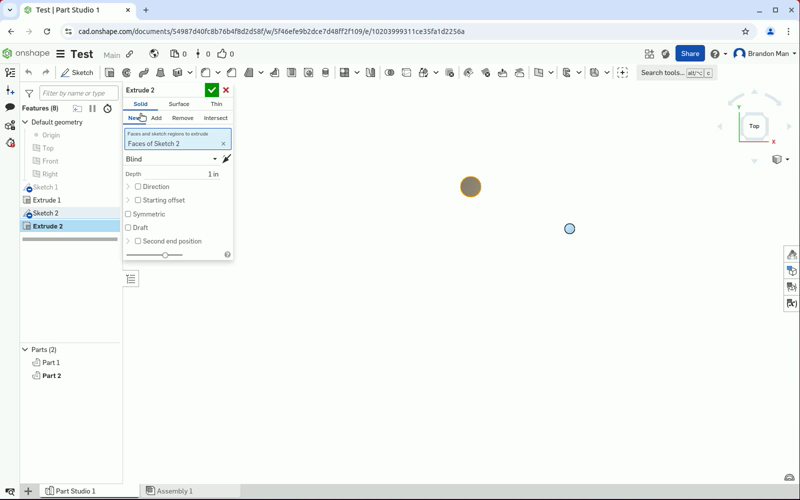
mouse_move(137, 120)
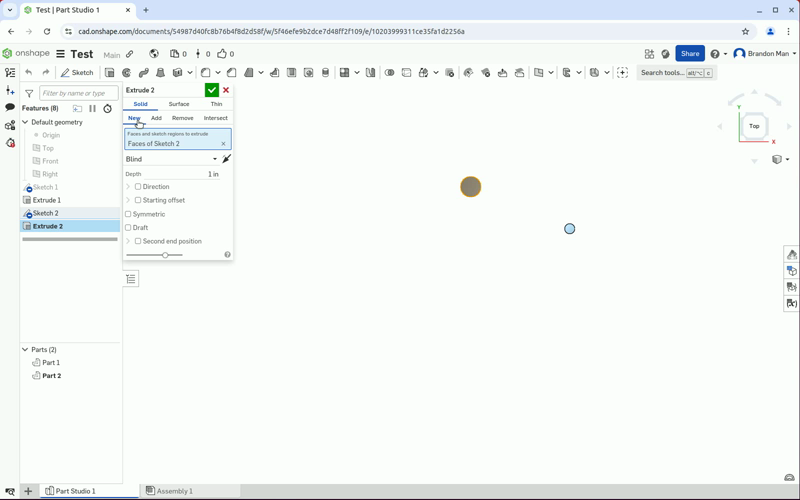
click(137, 120)
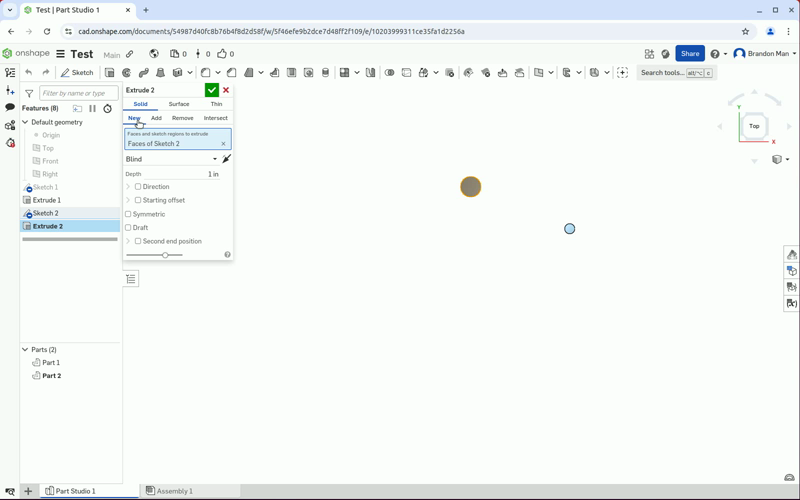
key(tab, 4)
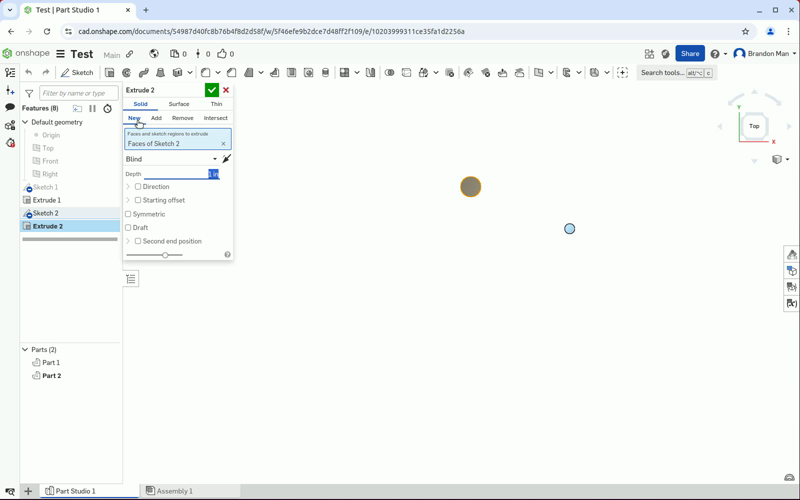
text(3.37)
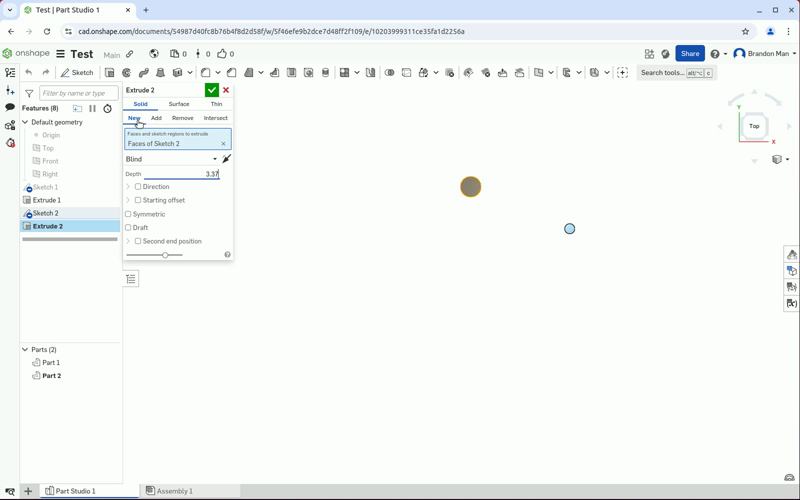
key(enter)
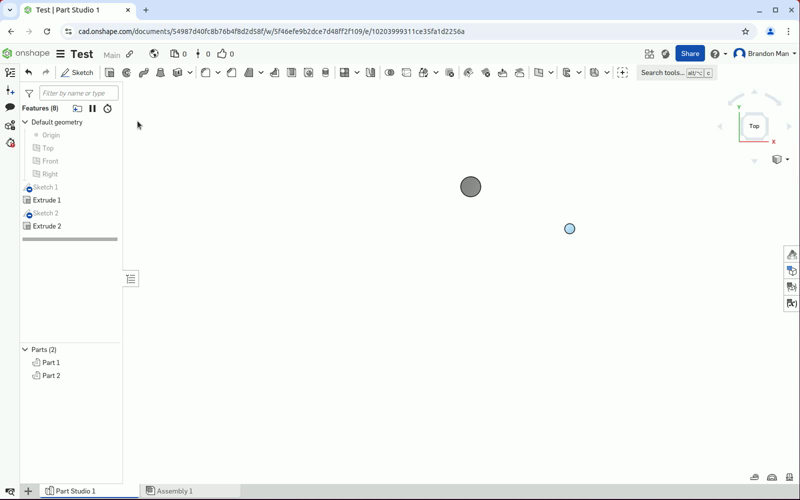
key(shift+h)
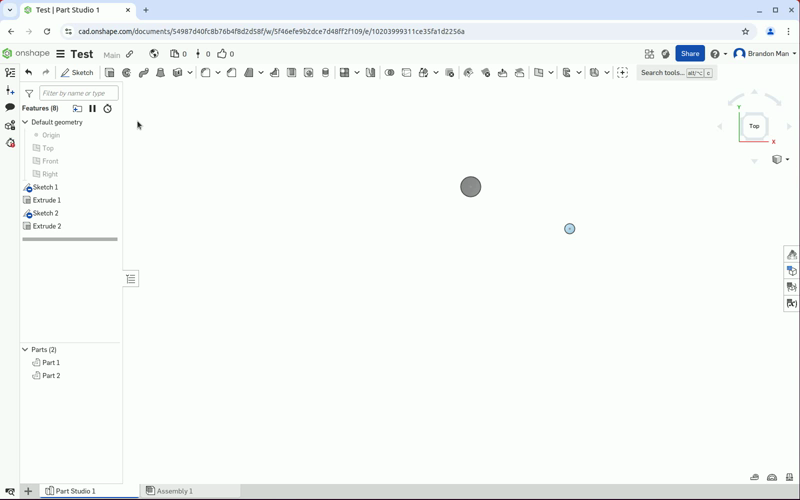
key(shift+h)
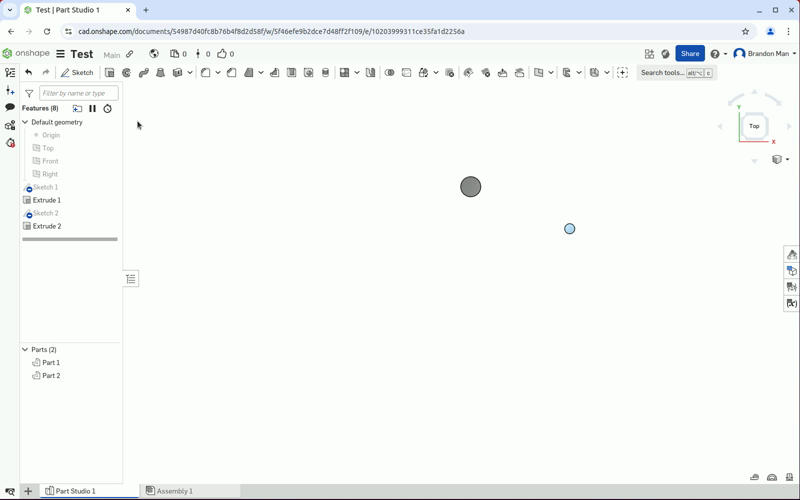
mouse_move(73, 189)
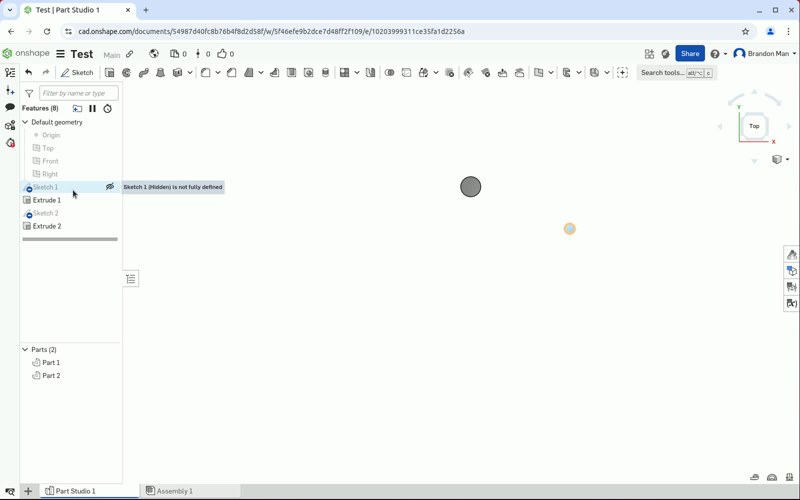
click(73, 189)
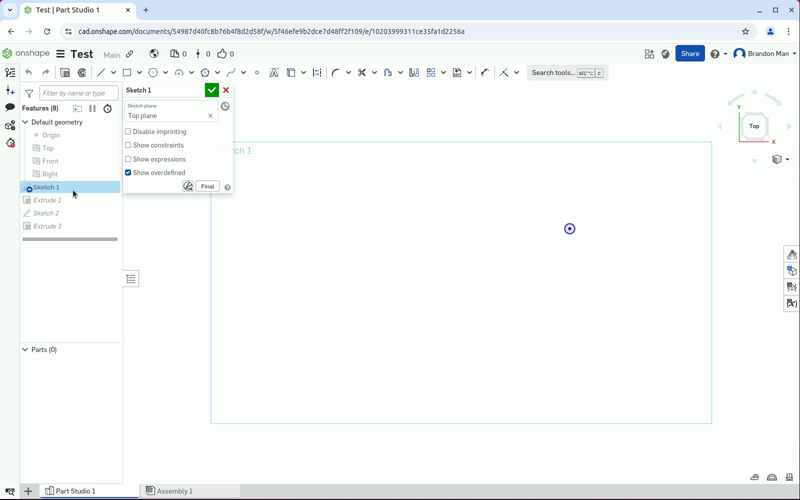
mouse_move(229, 92)
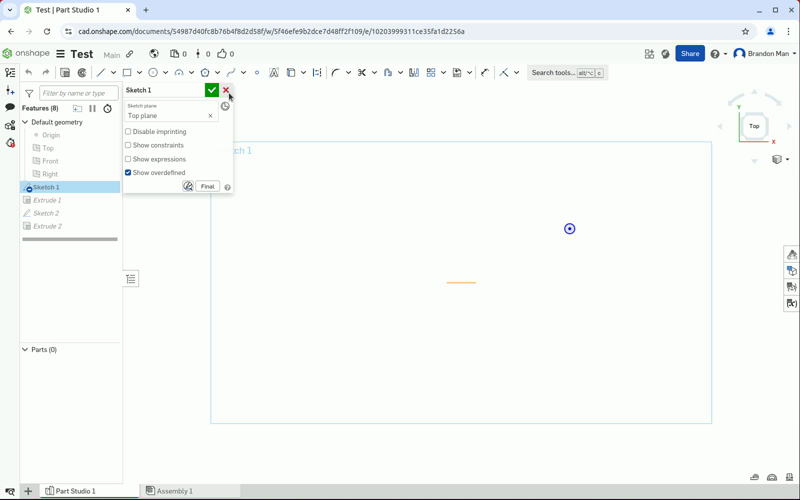
click(229, 92)
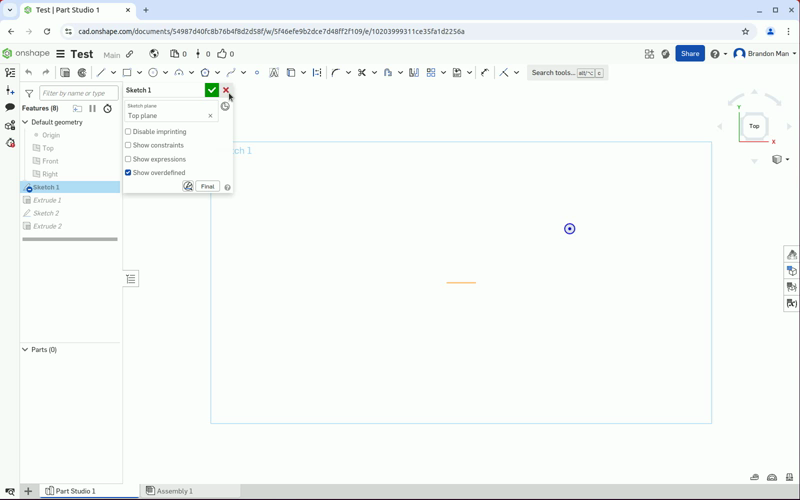
key(shift+s)
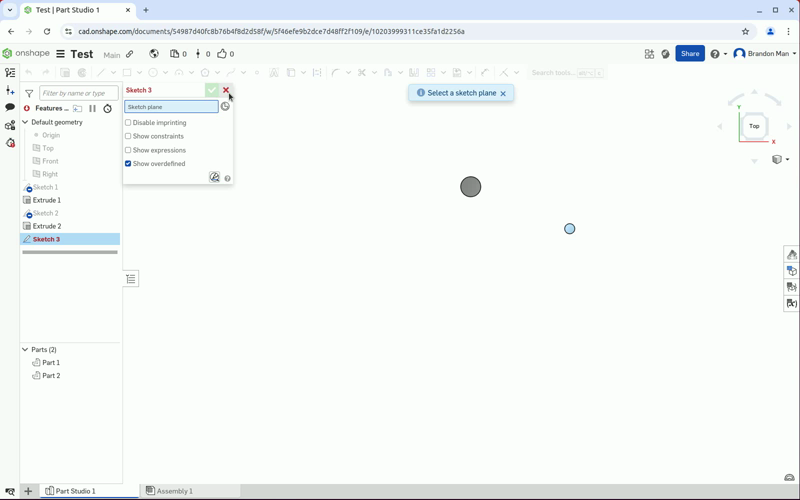
mouse_move(73, 150)
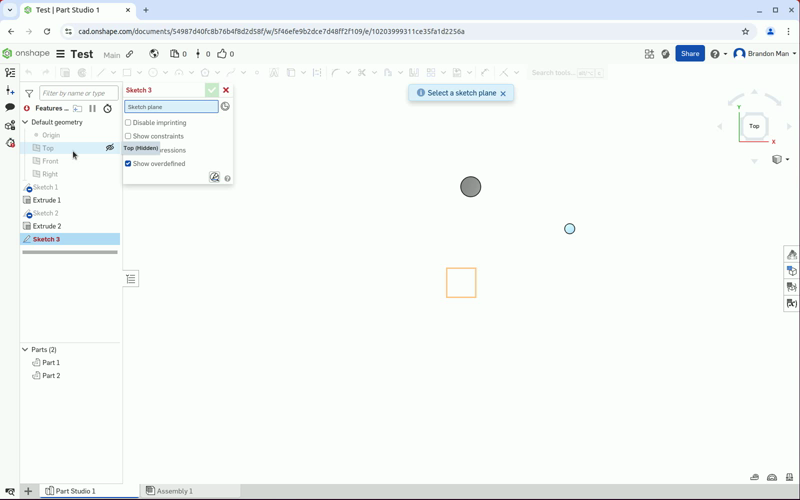
click(73, 150)
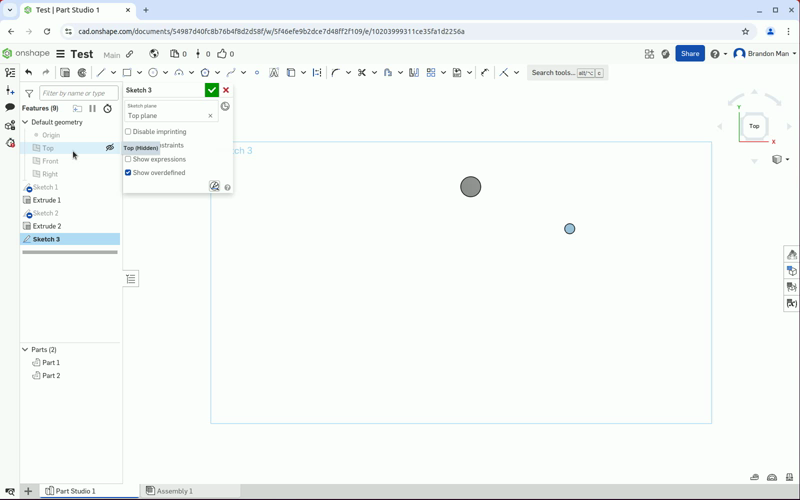
mouse_move(73, 352)
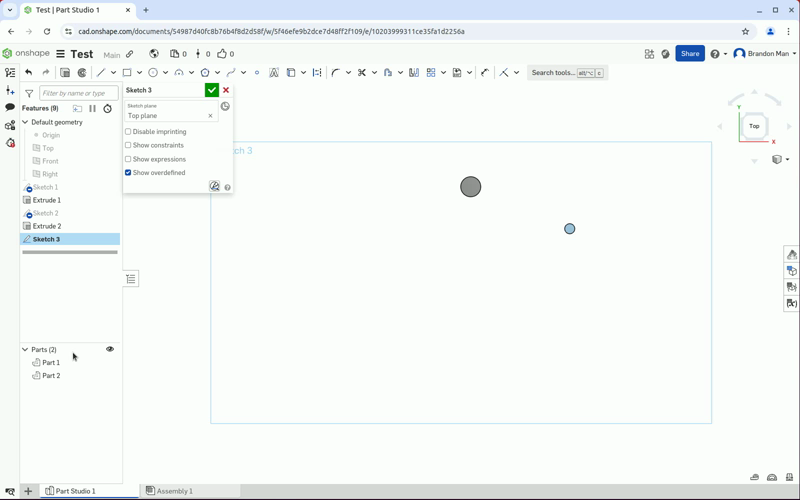
key(y)
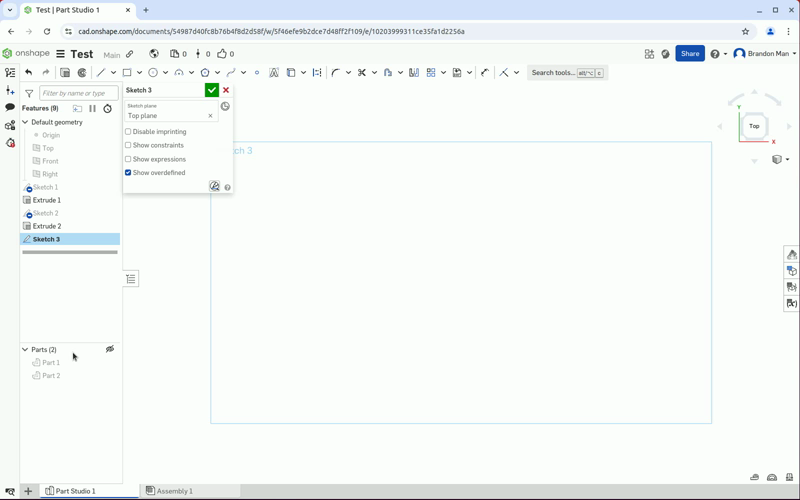
key(l)
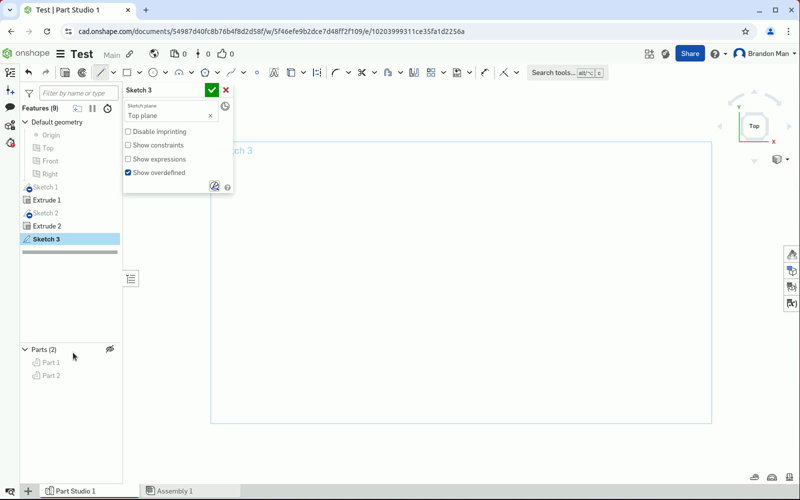
key_down(shift)
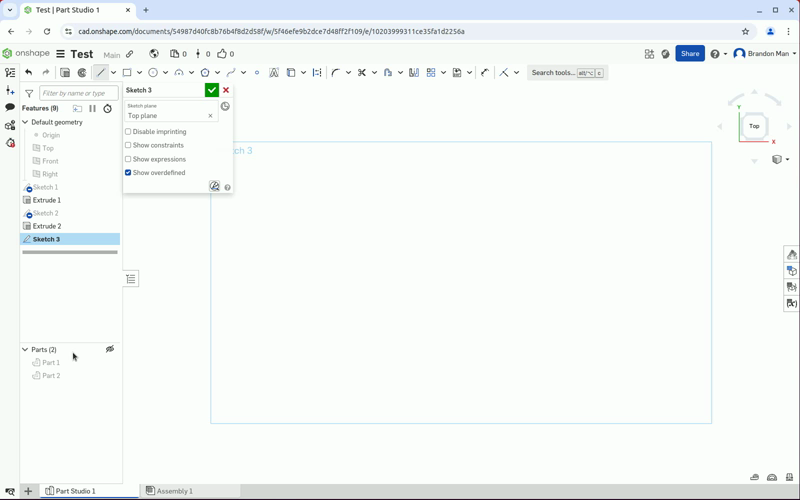
mouse_move(460, 282)
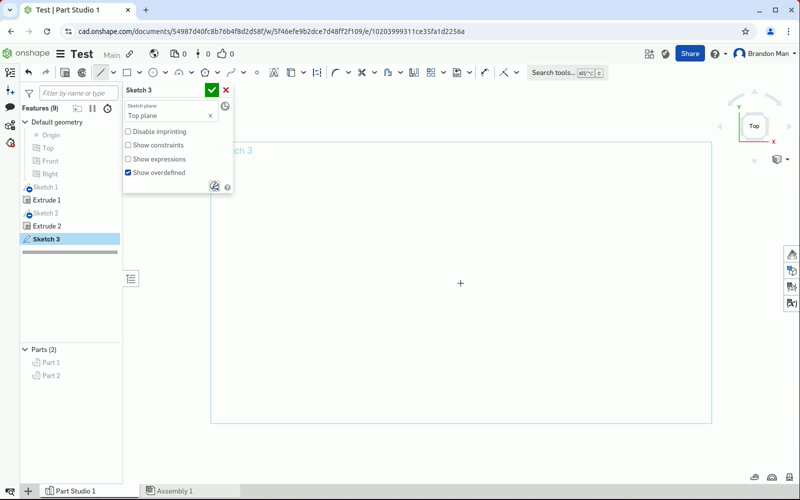
click(460, 282)
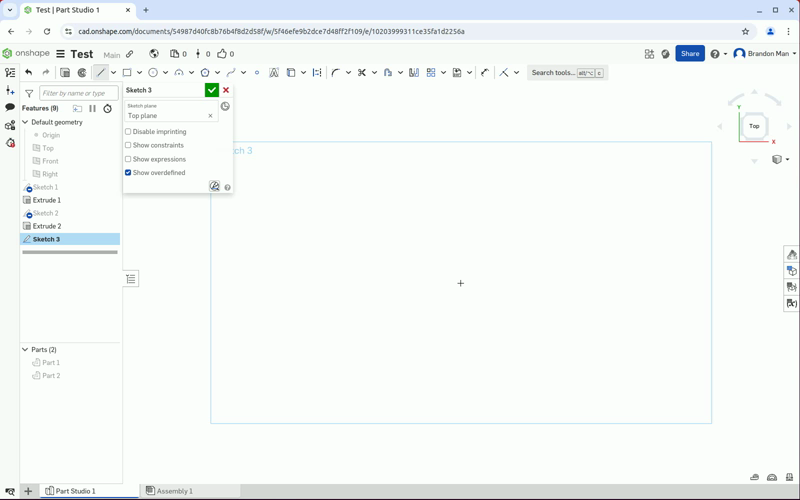
key_up(shift)
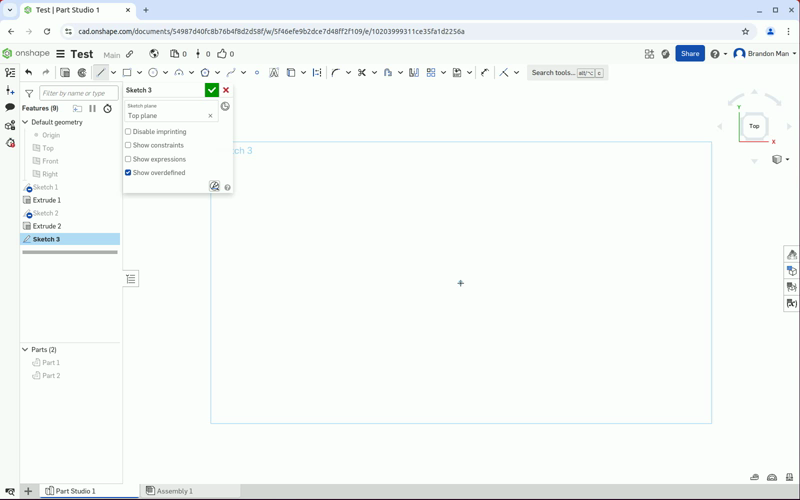
key_down(shift)
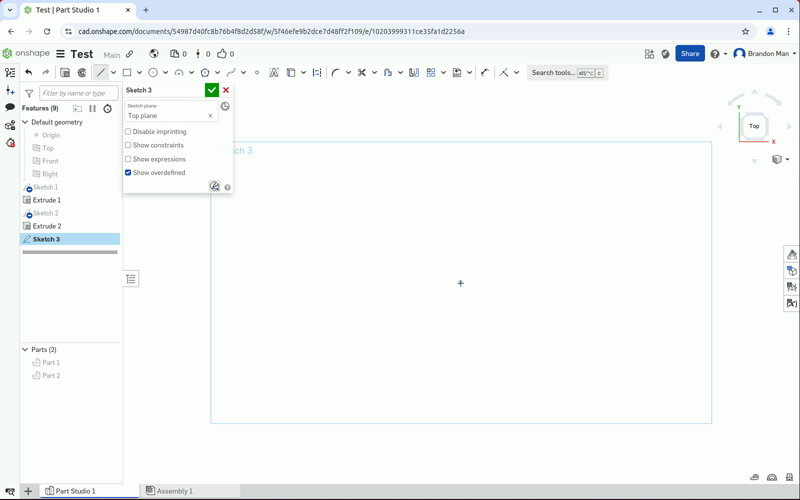
mouse_move(573, 282)
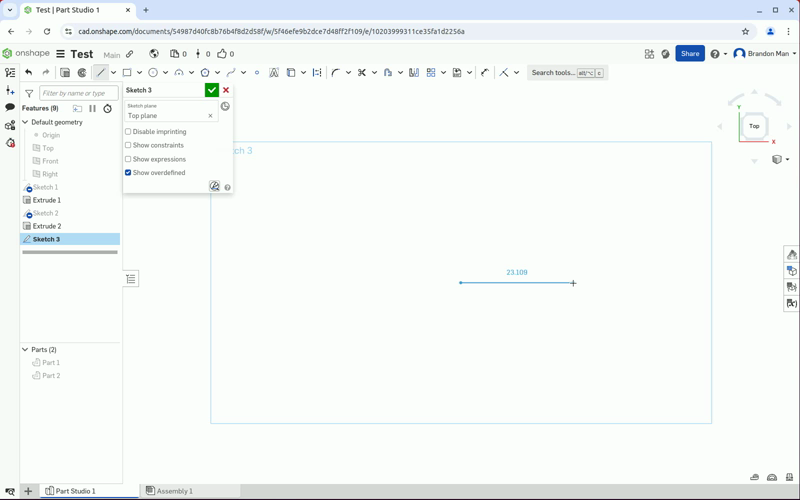
click(573, 282)
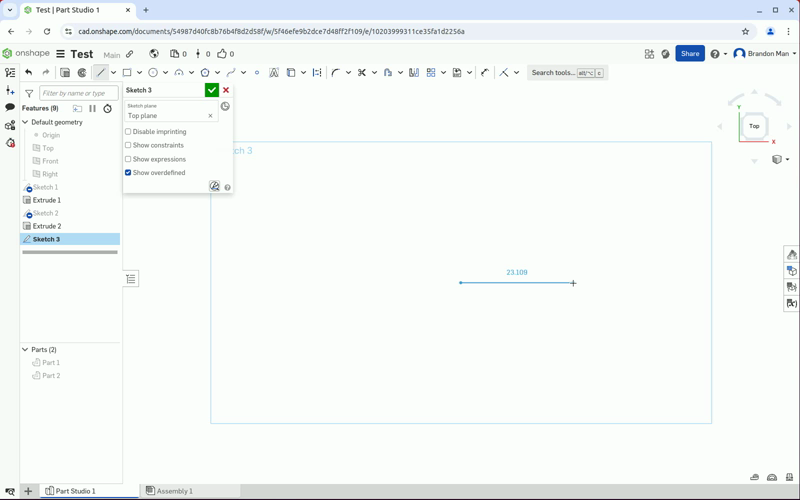
key_up(shift)
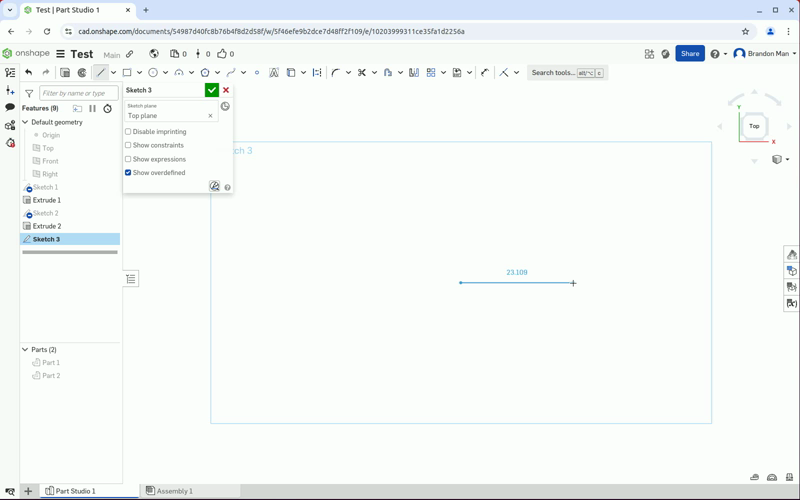
key_down(shift)
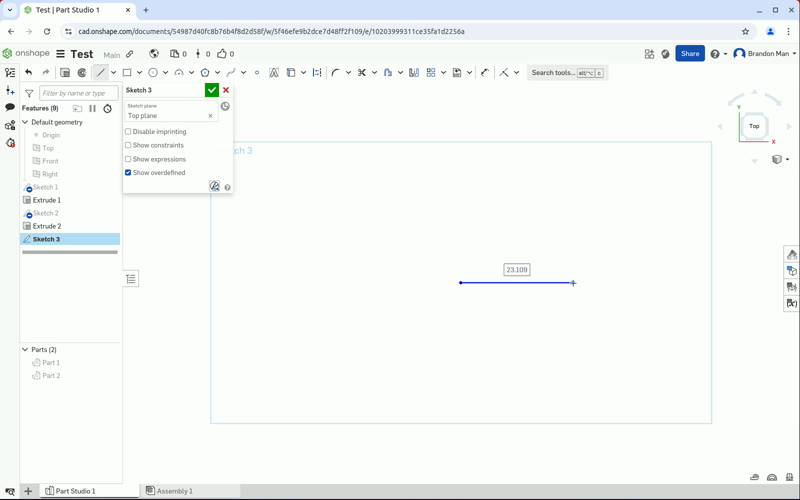
mouse_move(589, 282)
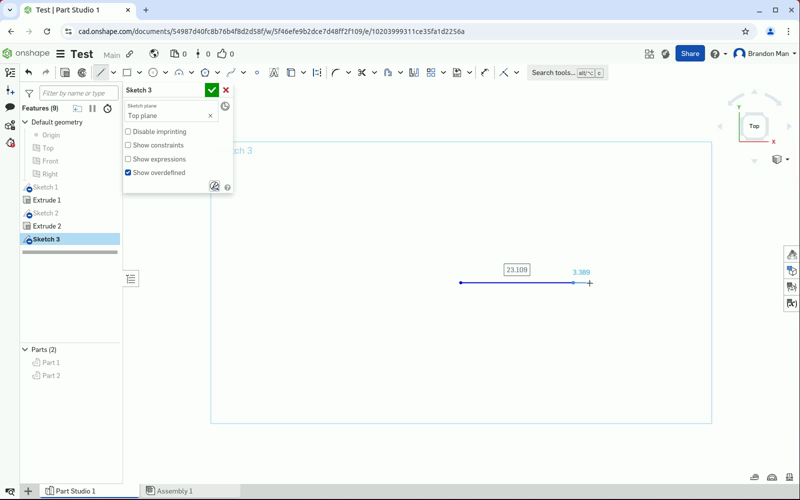
mouse_move(573, 229)
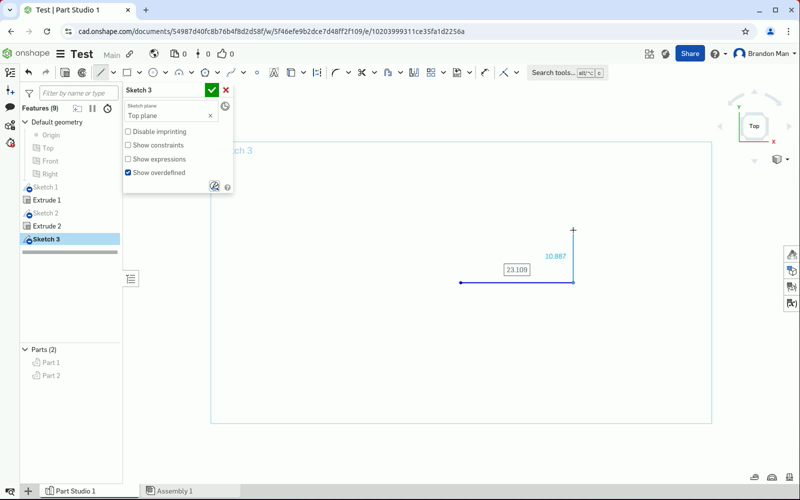
click(573, 229)
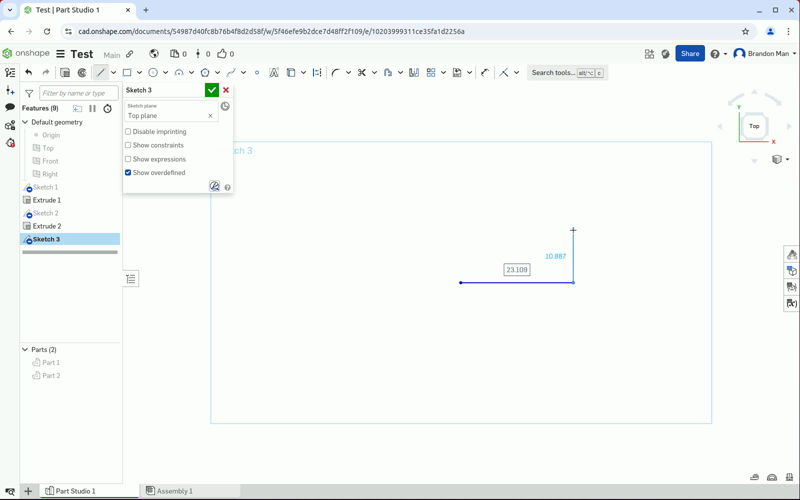
key_up(shift)
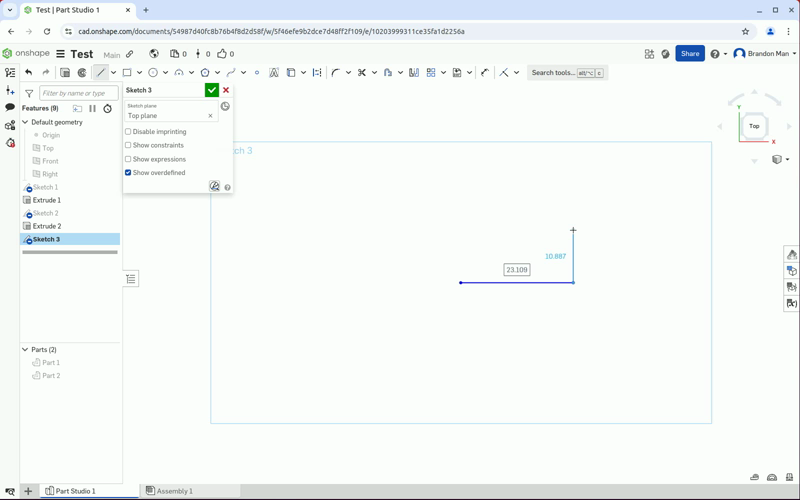
key(esc)
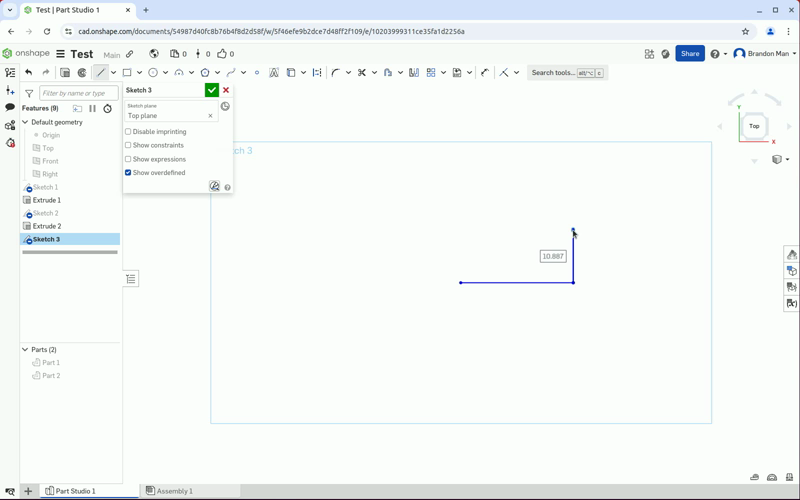
key(a)
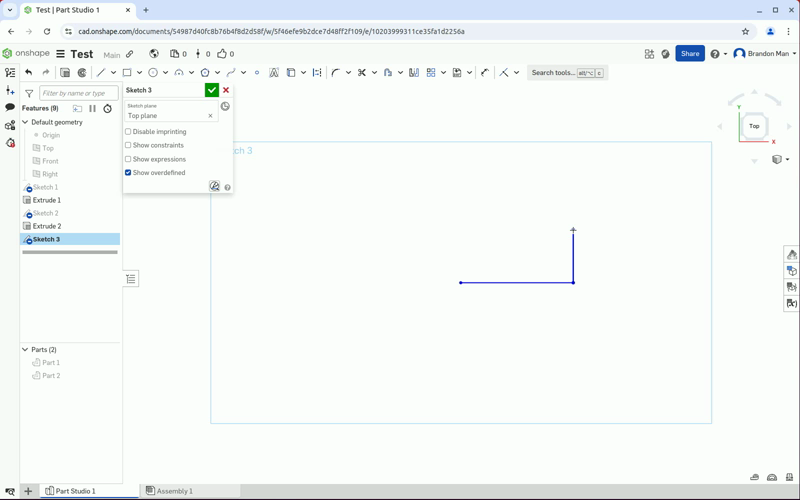
mouse_move(573, 229)
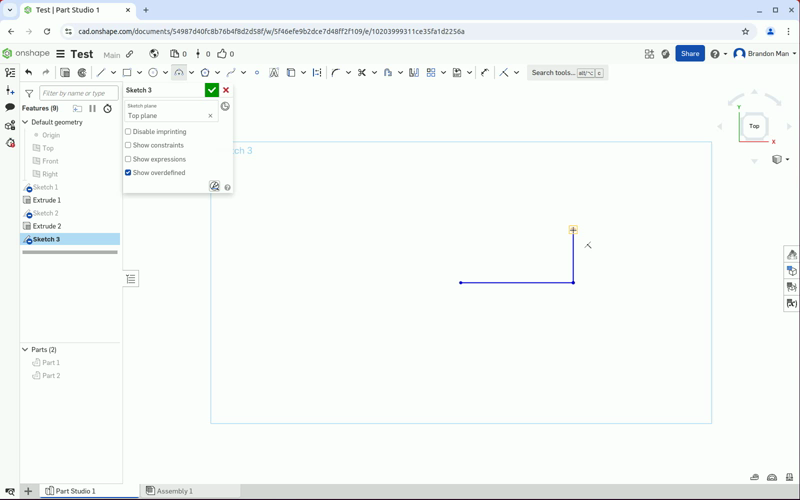
click(573, 229)
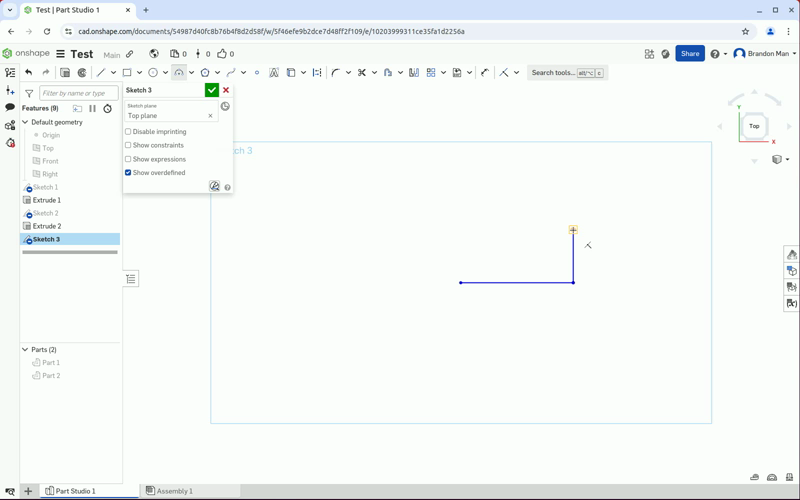
key_down(shift)
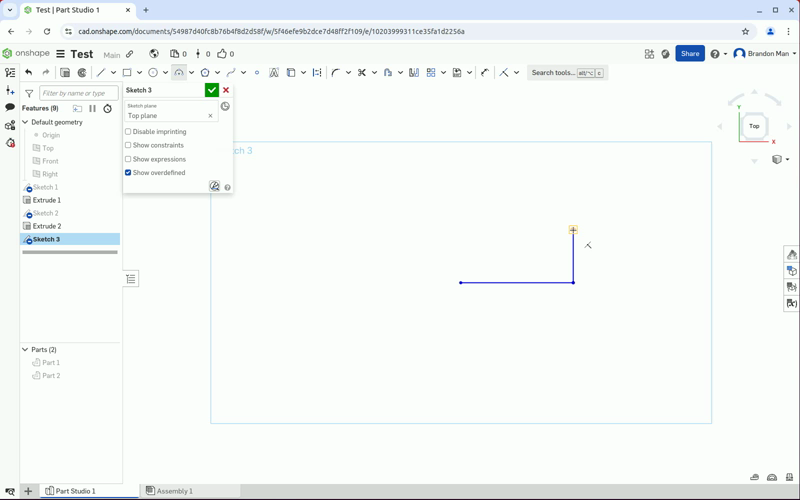
mouse_move(566, 226)
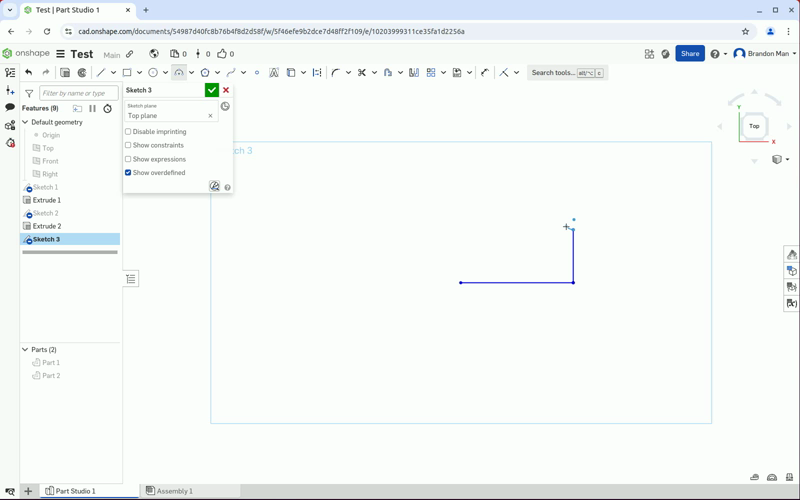
click(566, 226)
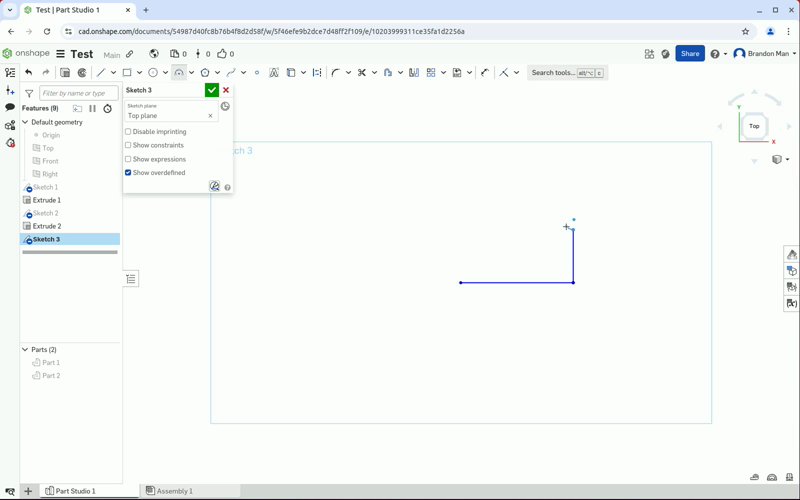
mouse_move(567, 233)
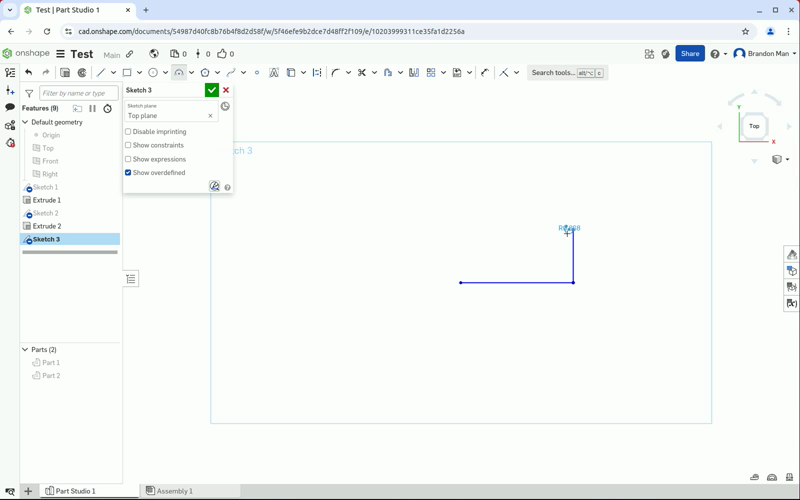
click(567, 233)
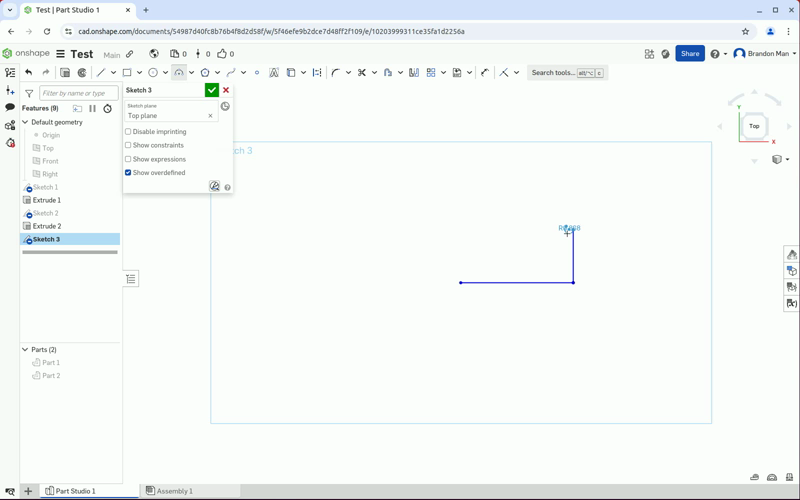
key_up(shift)
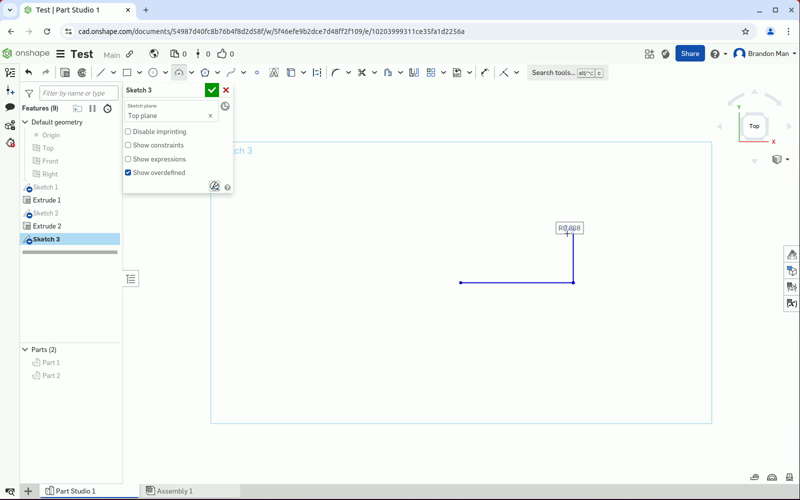
mouse_move(566, 226)
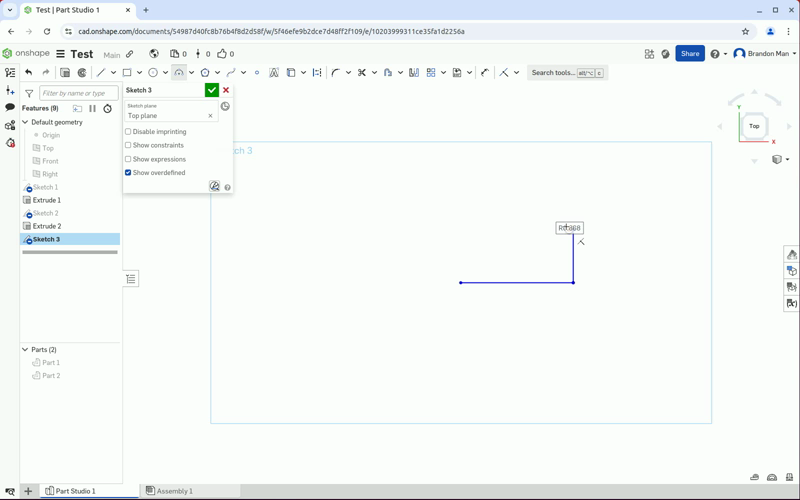
scroll(6)
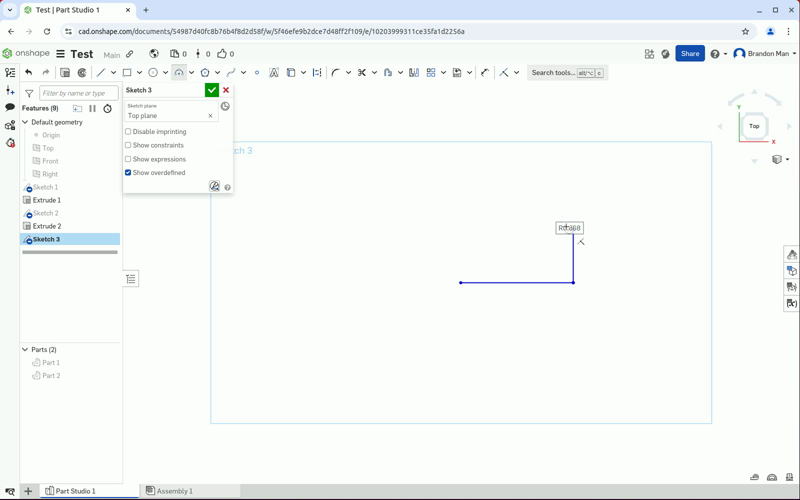
scroll(6)
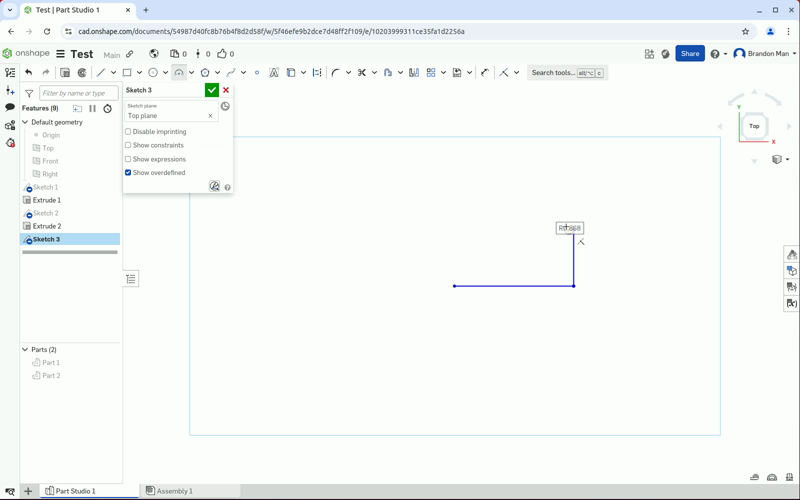
scroll(6)
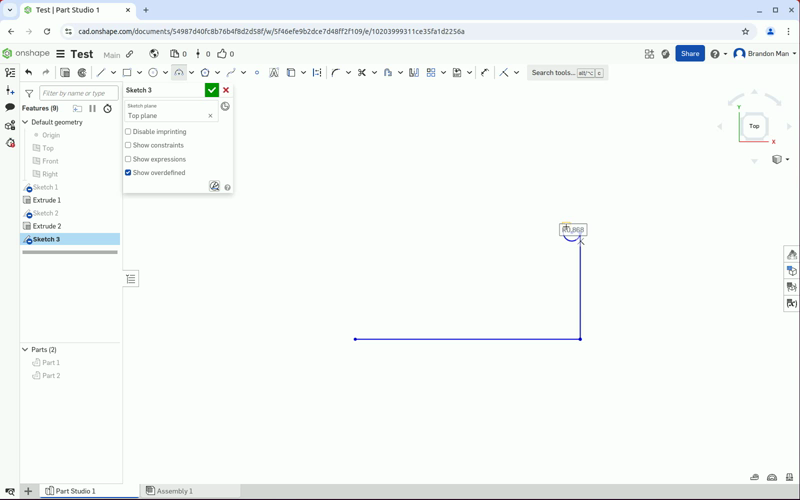
scroll(6)
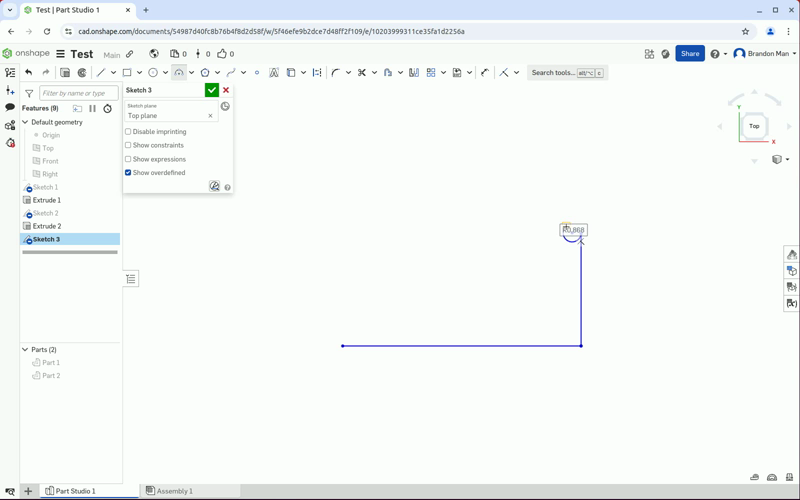
scroll(6)
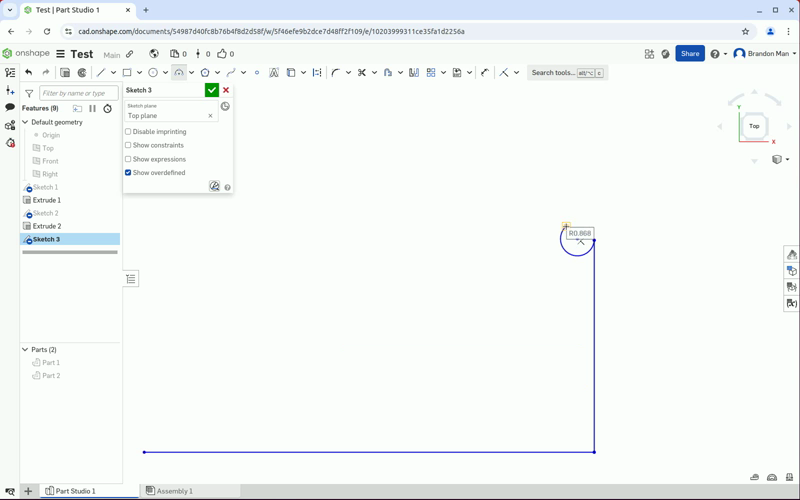
scroll(6)
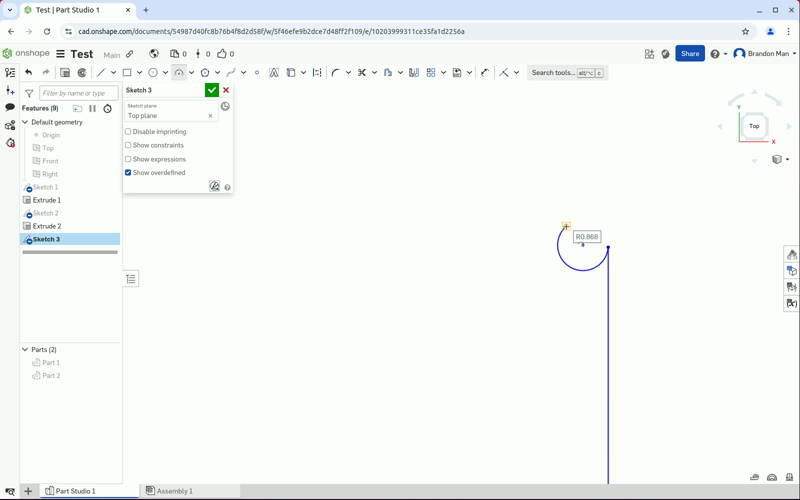
scroll(6)
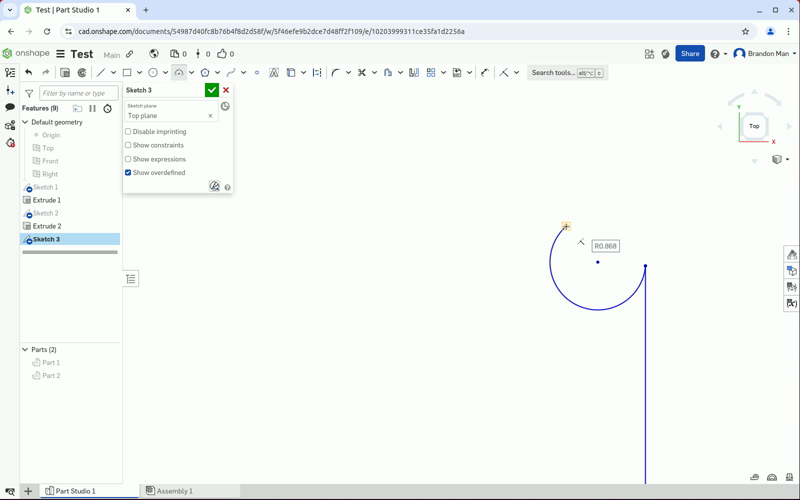
click(566, 226)
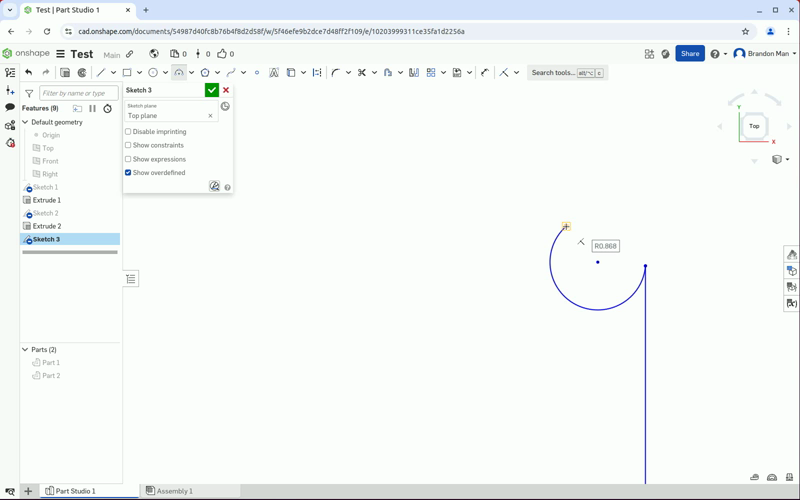
scroll(-6)
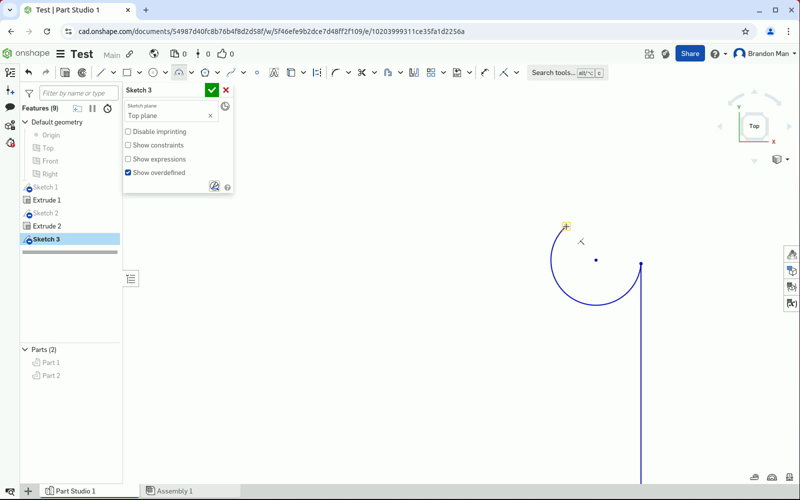
scroll(-6)
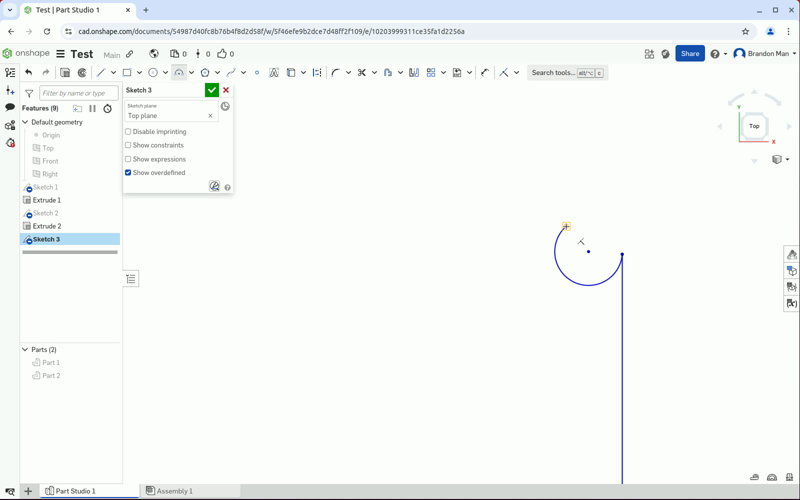
scroll(-6)
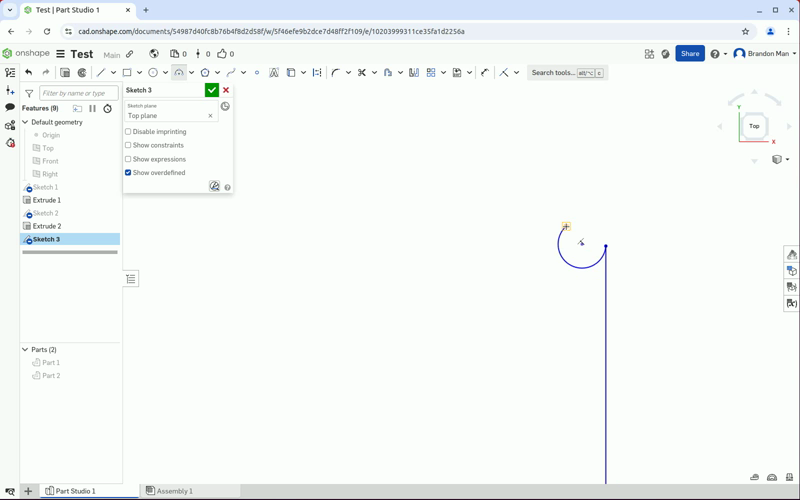
scroll(-6)
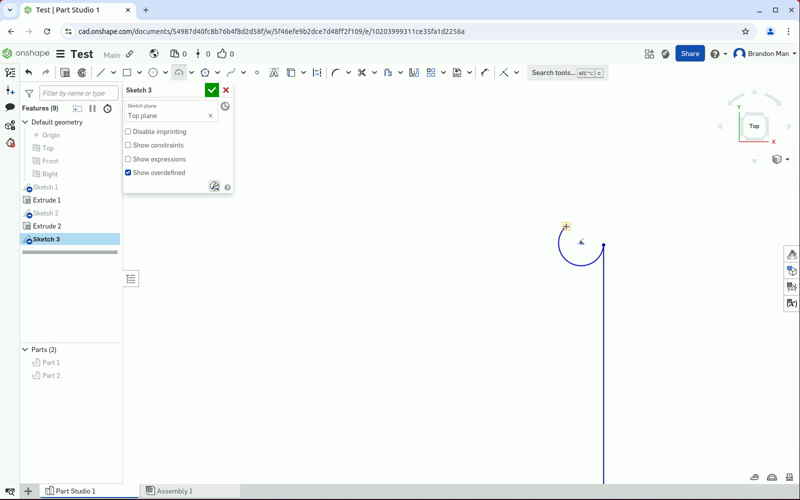
scroll(-6)
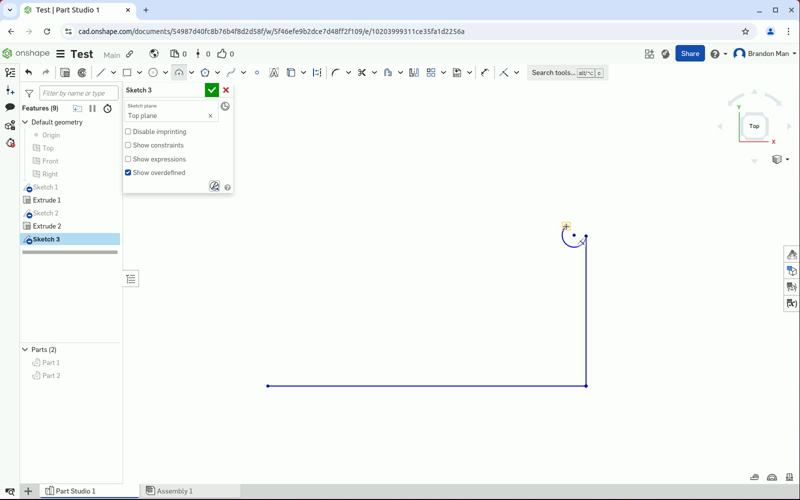
scroll(-6)
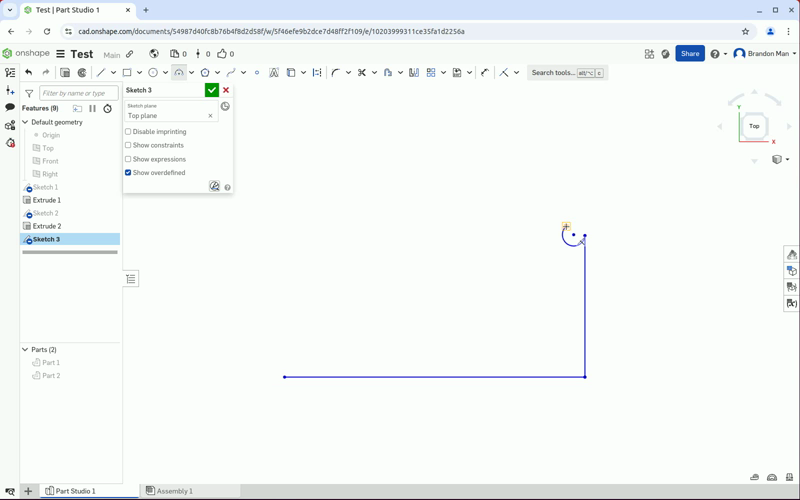
scroll(-6)
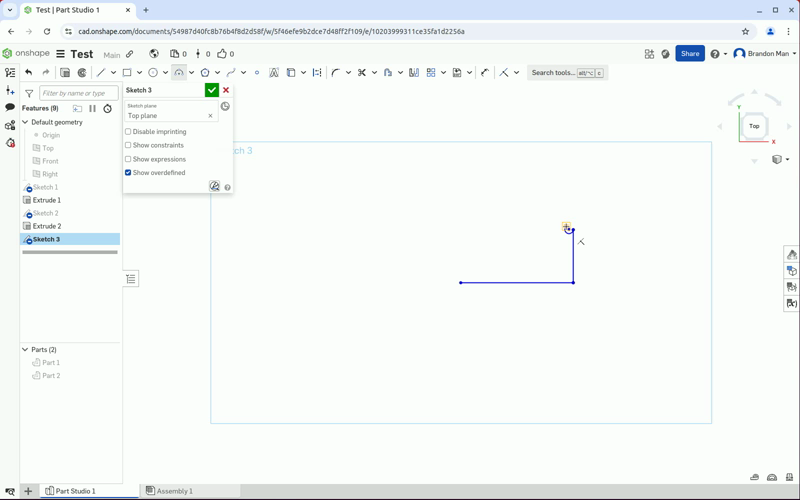
key_down(shift)
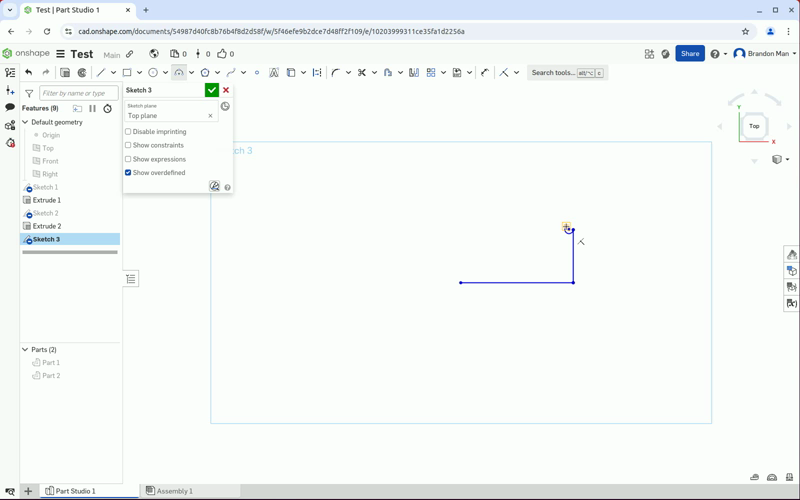
mouse_move(479, 186)
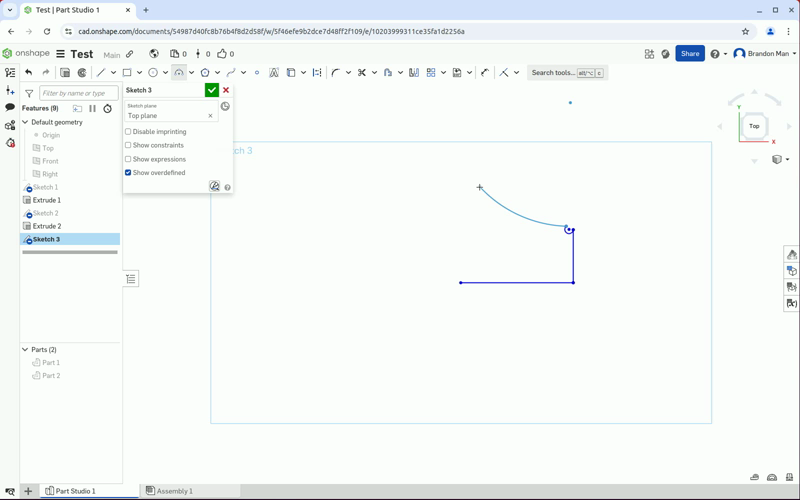
click(479, 186)
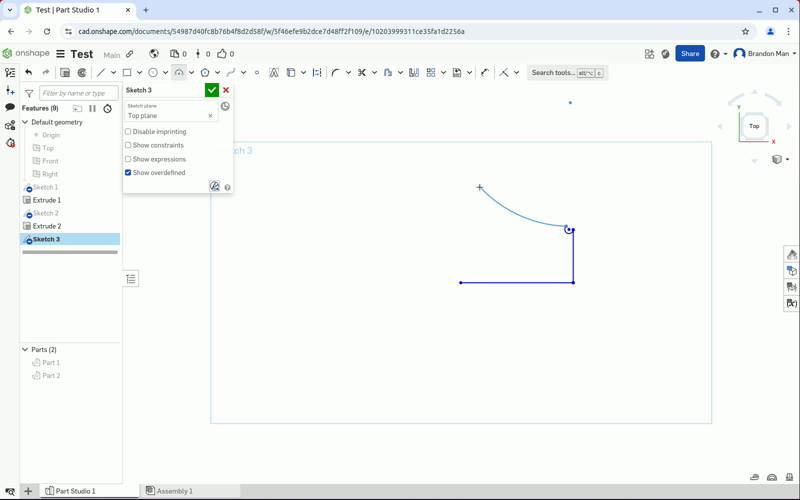
mouse_move(510, 234)
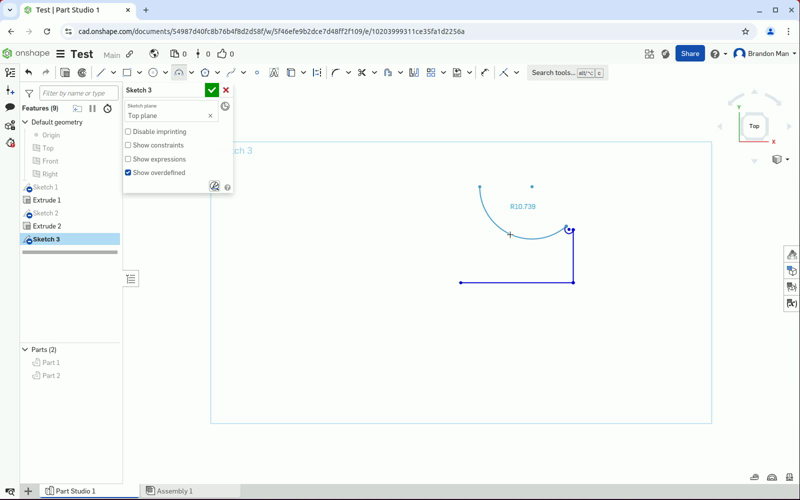
click(510, 234)
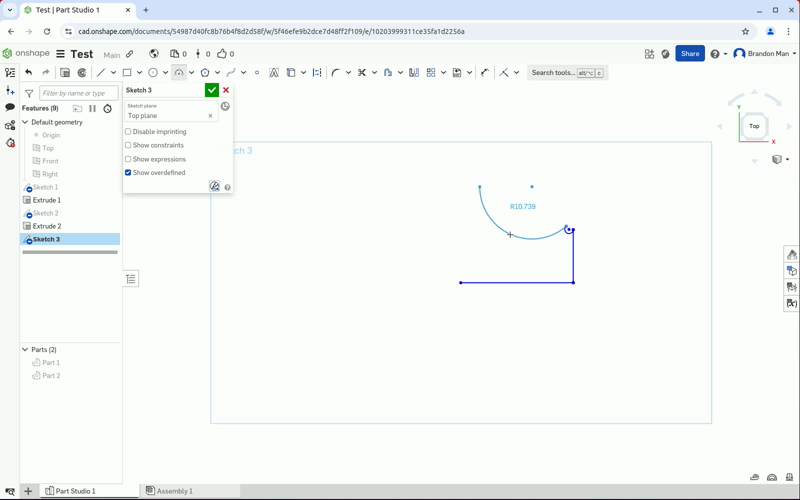
key_up(shift)
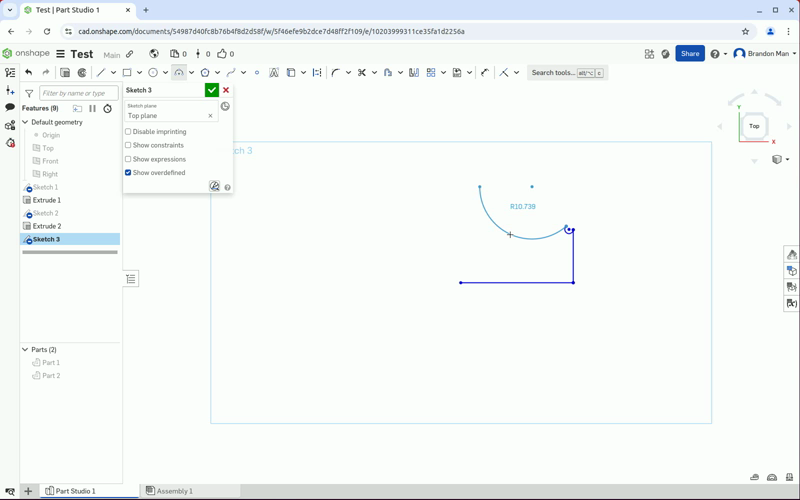
mouse_move(479, 186)
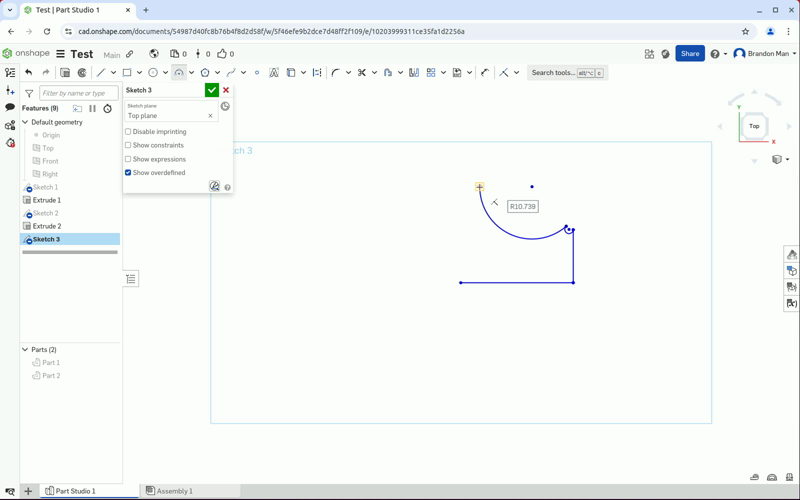
click(479, 186)
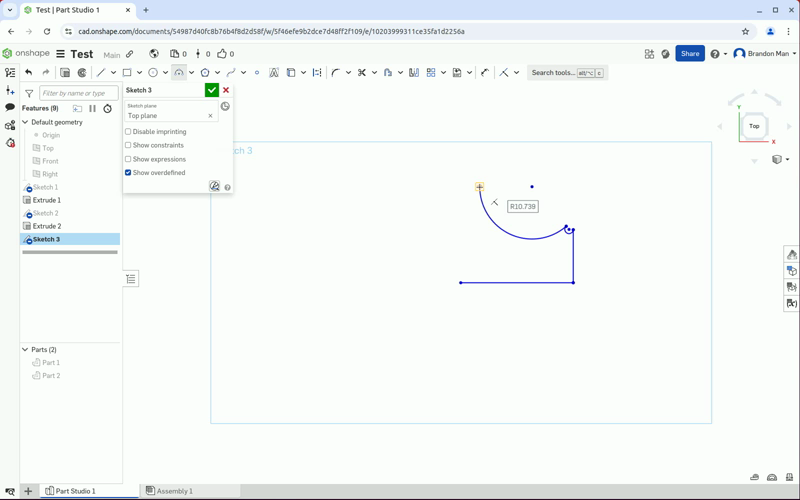
key_down(shift)
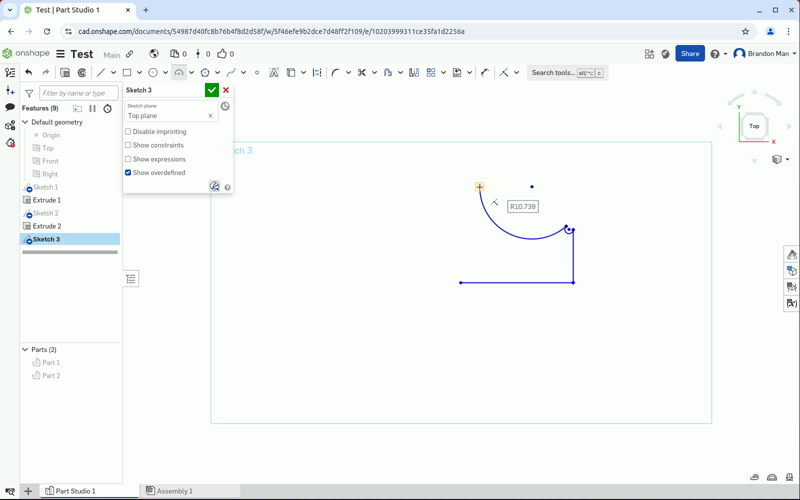
mouse_move(460, 186)
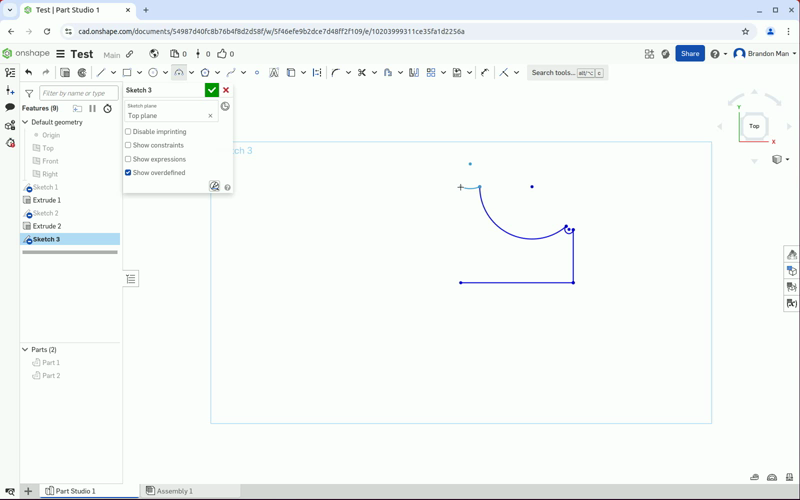
click(460, 186)
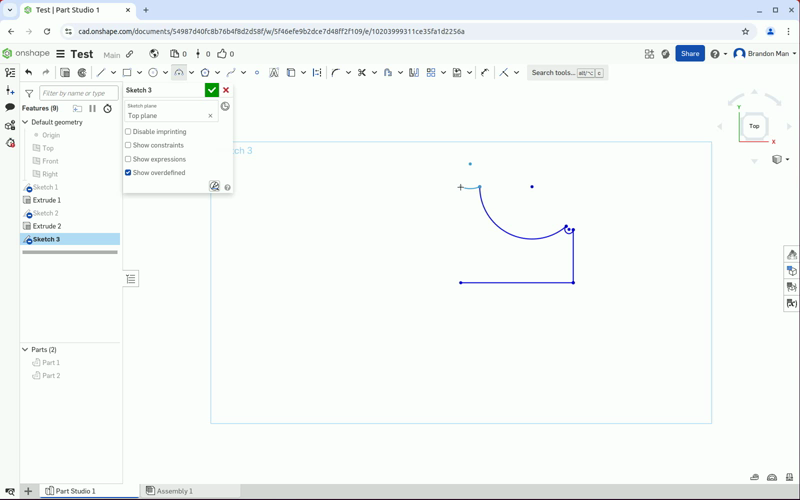
mouse_move(470, 196)
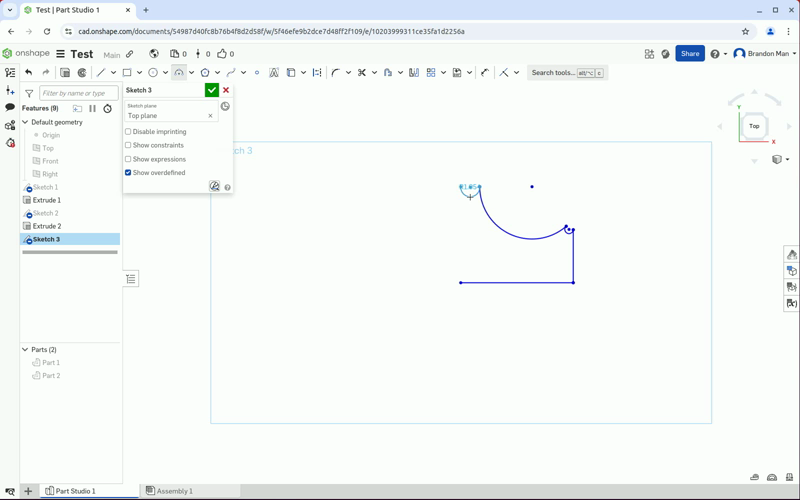
click(470, 196)
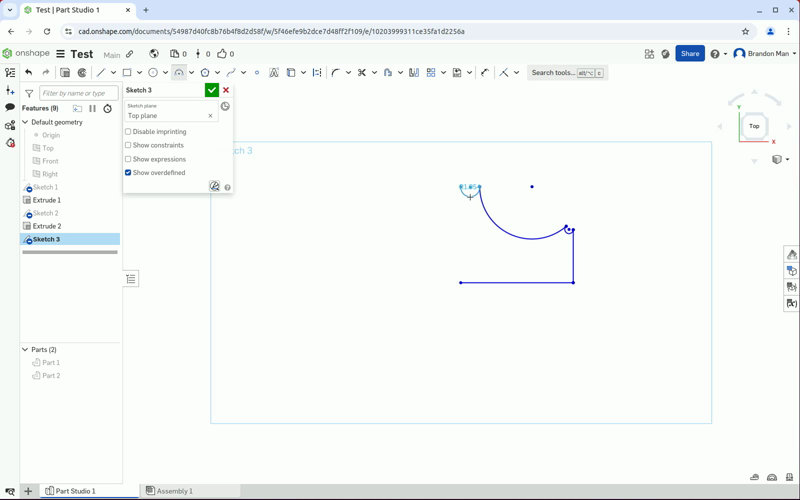
key_up(shift)
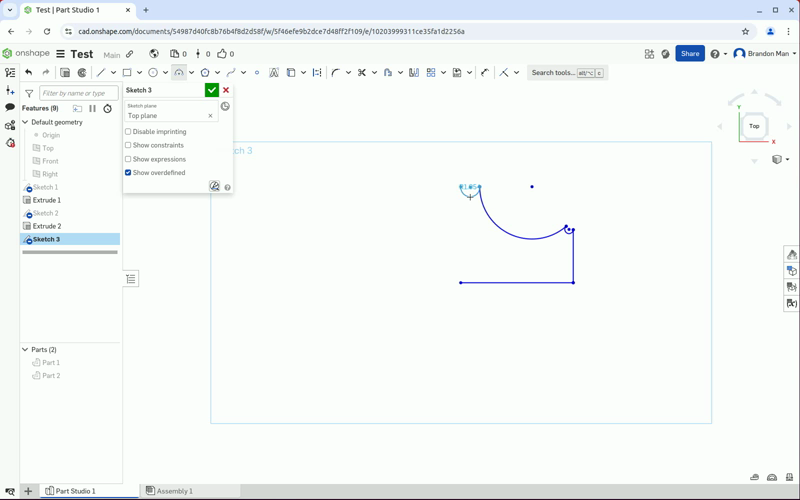
key(esc)
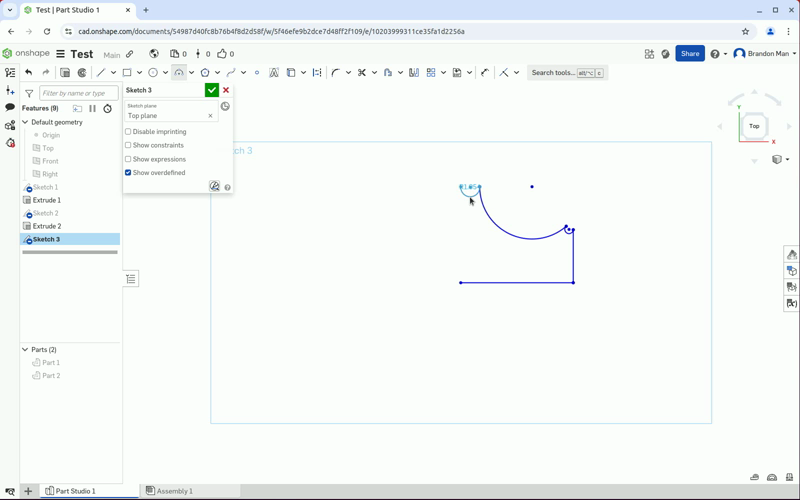
key(l)
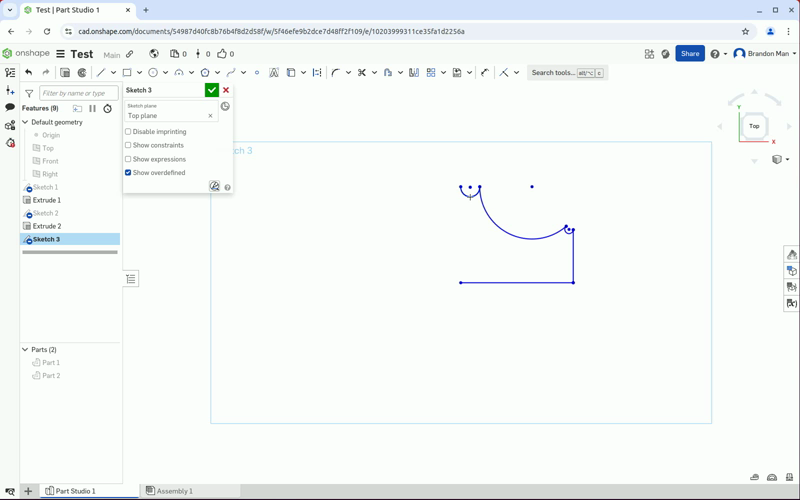
mouse_move(460, 186)
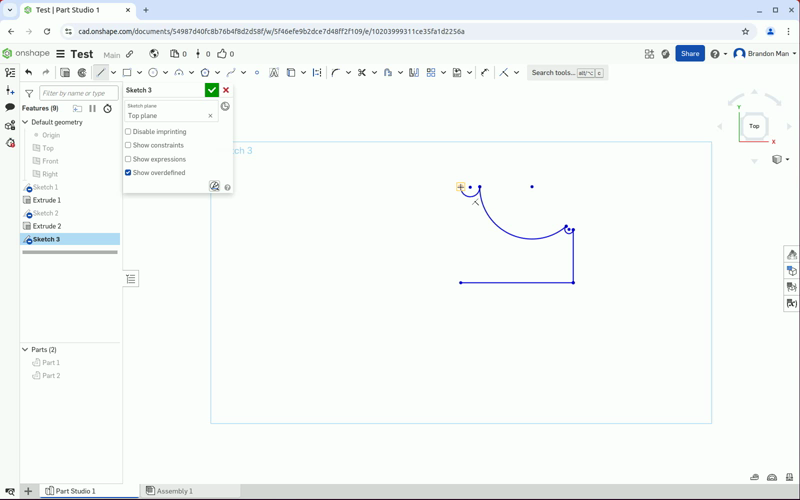
click(460, 186)
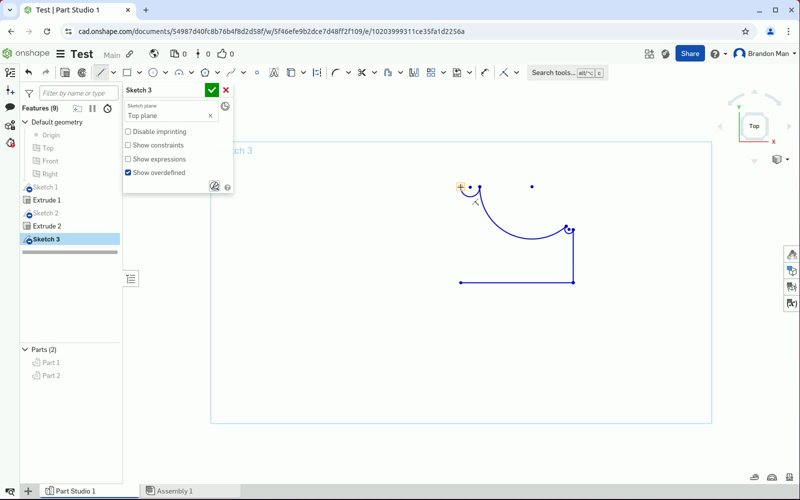
key_down(shift)
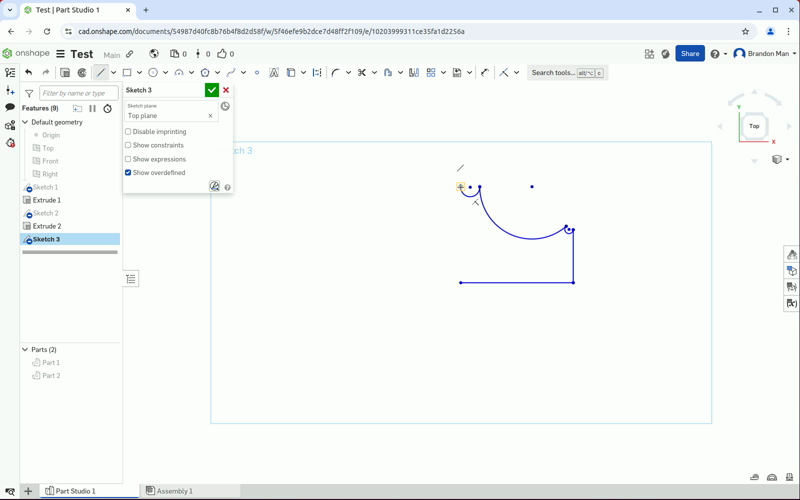
mouse_move(460, 282)
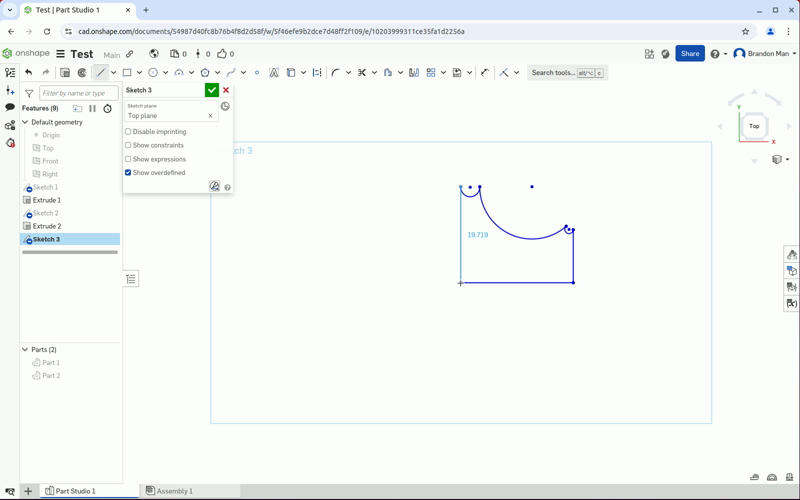
key_up(shift)
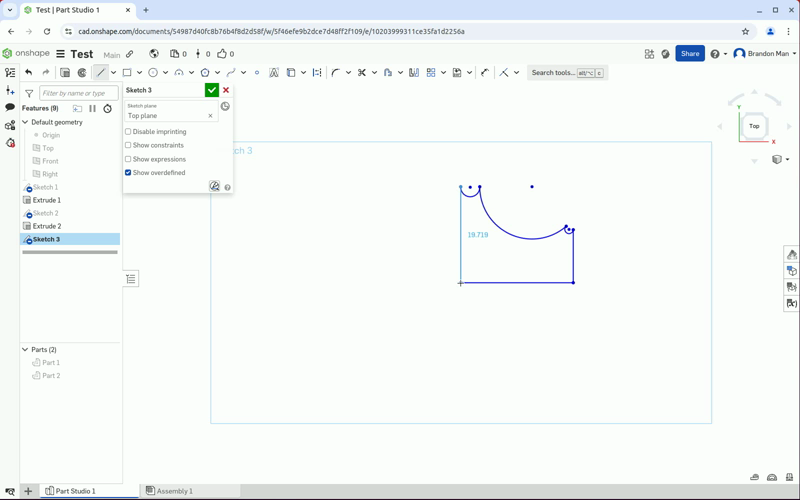
click(460, 282)
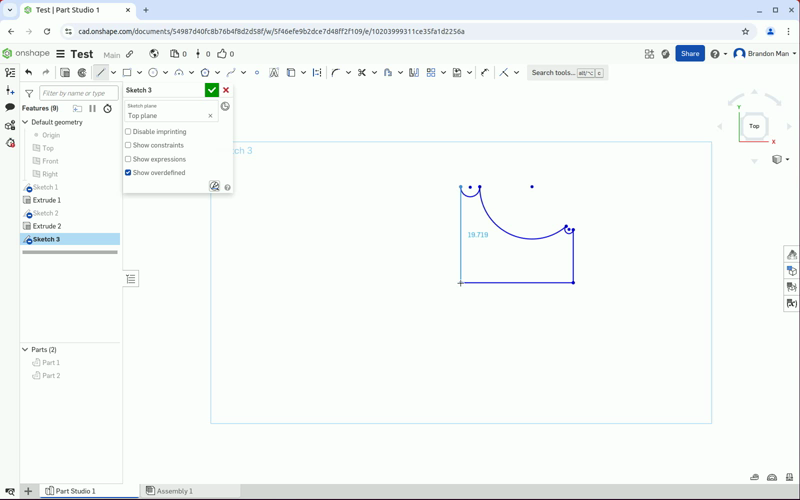
key(esc)
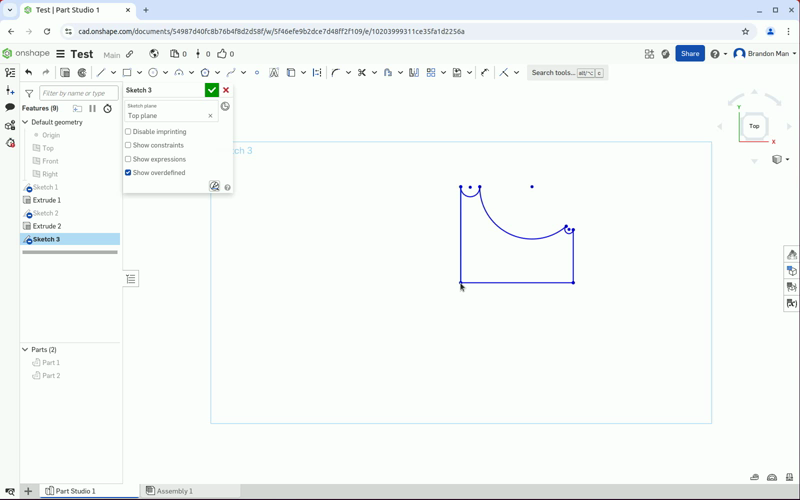
mouse_move(469, 217)
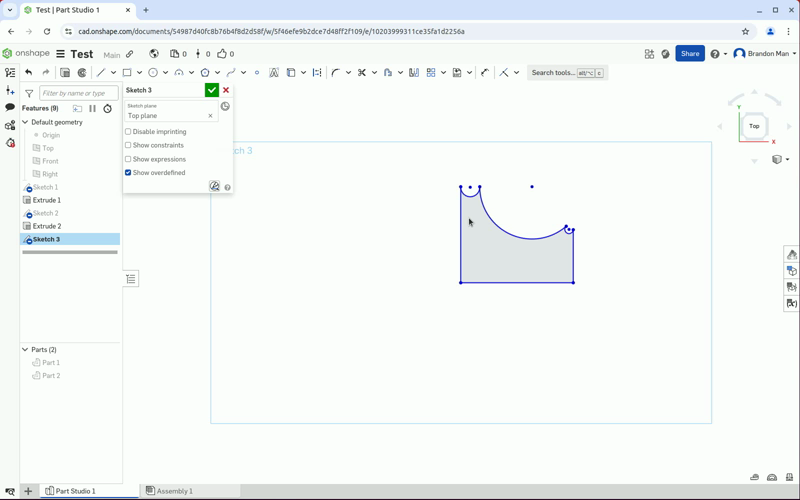
click(469, 217)
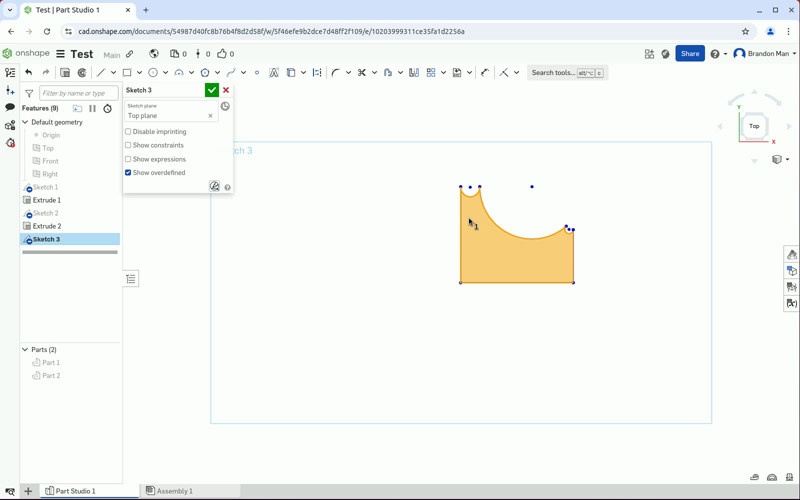
mouse_move(73, 352)
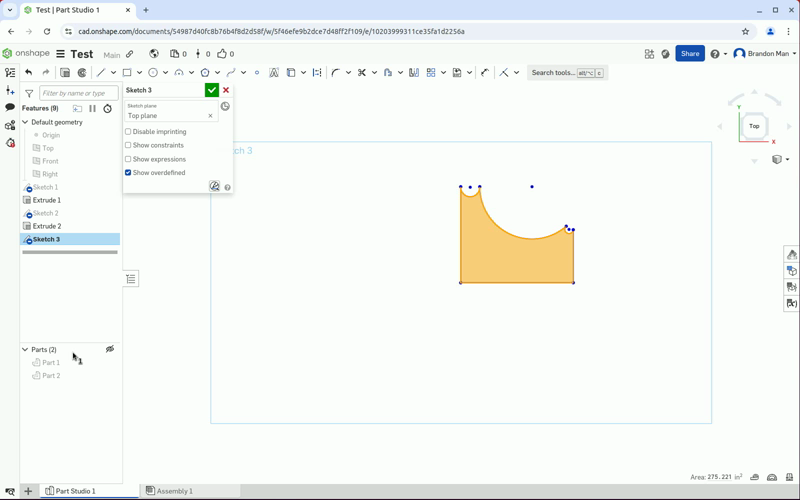
key(shift+y)
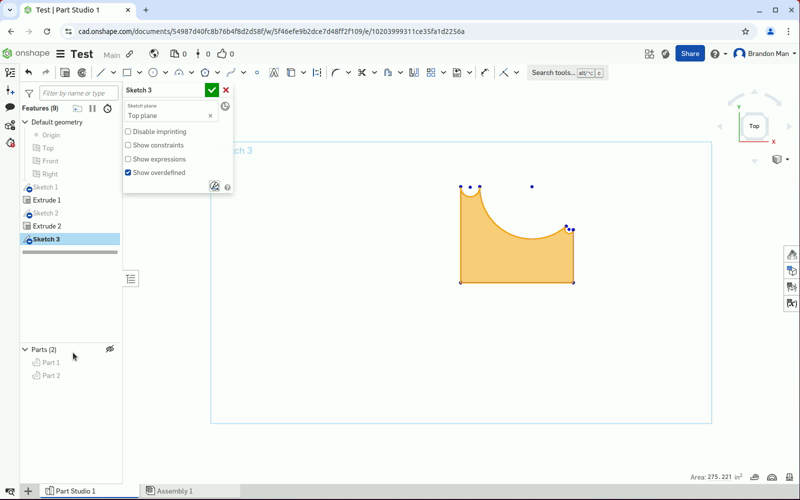
key(shift+e)
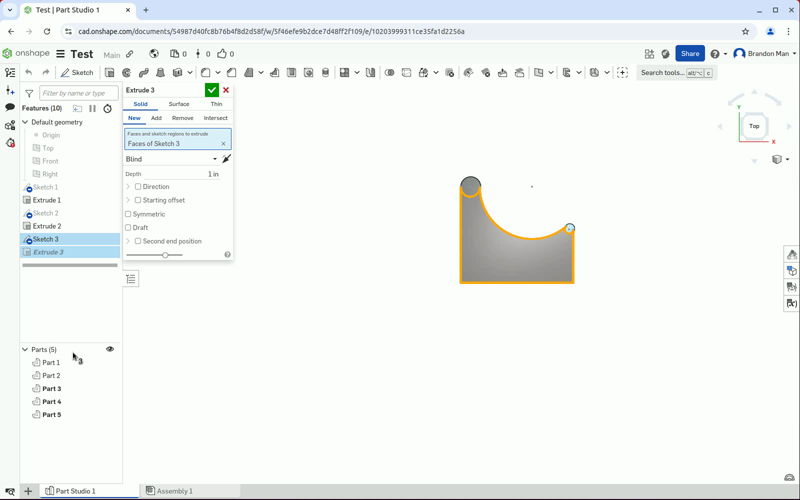
mouse_move(143, 106)
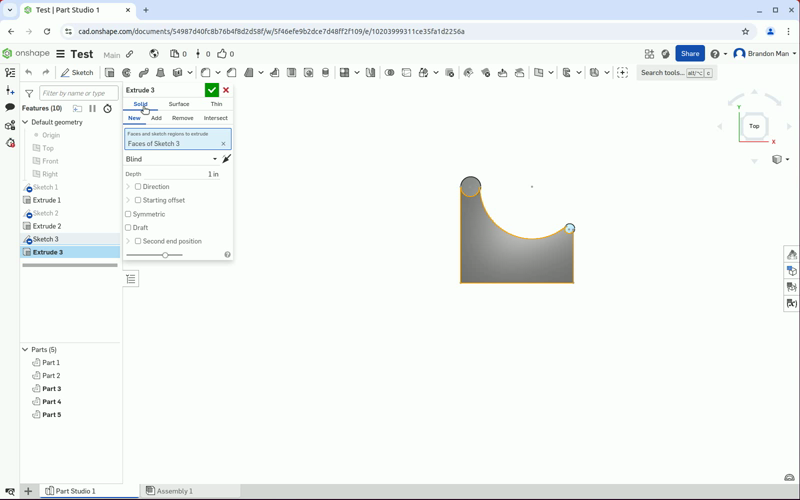
click(143, 106)
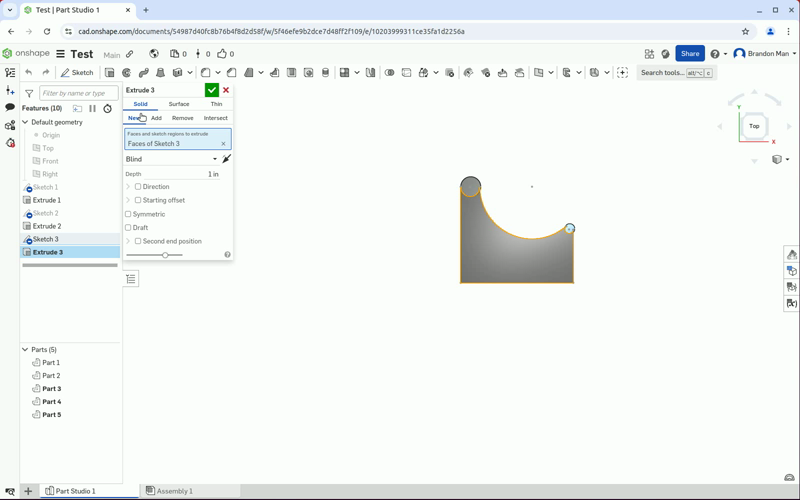
mouse_move(137, 120)
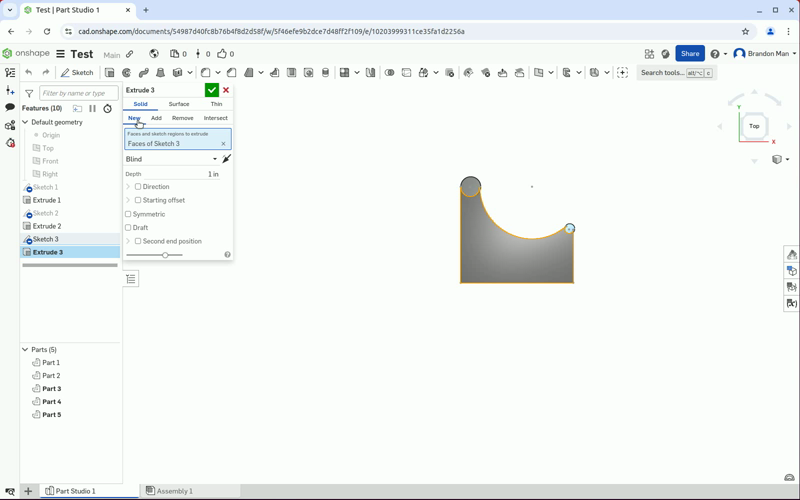
click(137, 120)
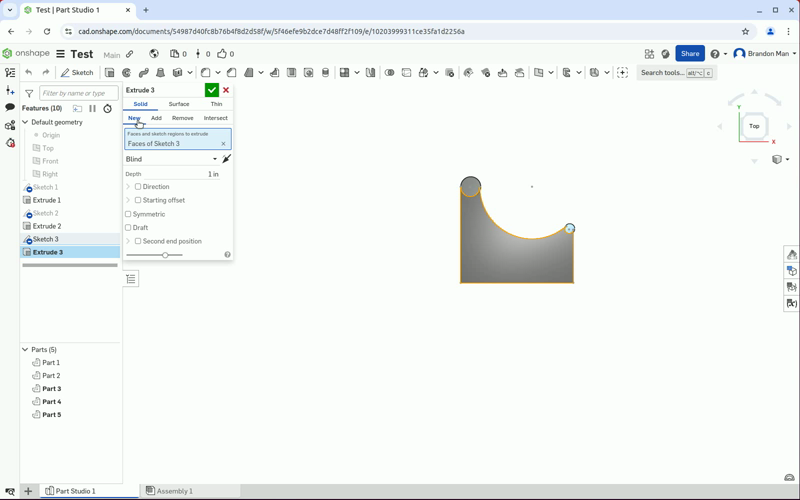
key(tab, 4)
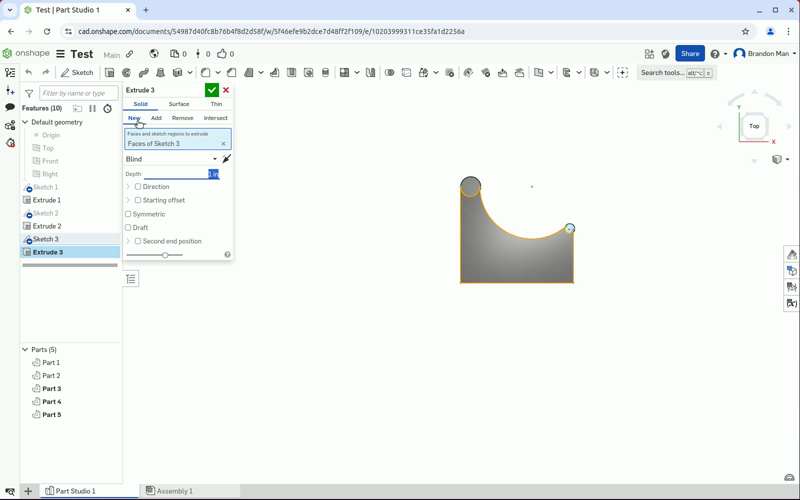
text(3.37)
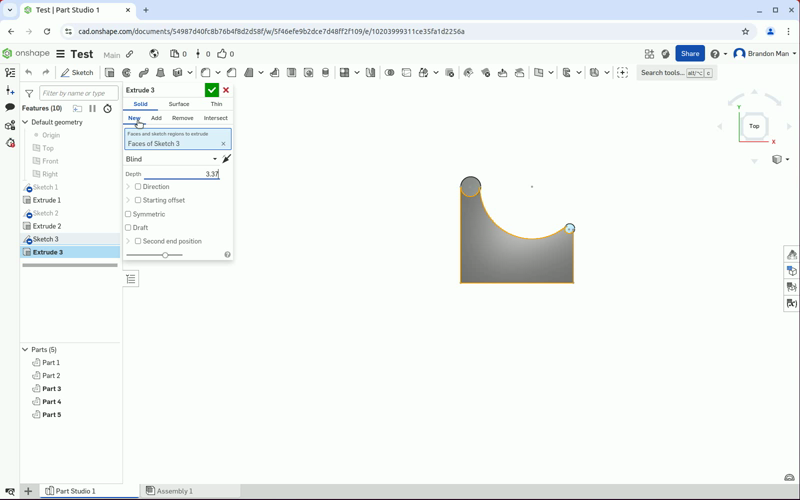
key(enter)
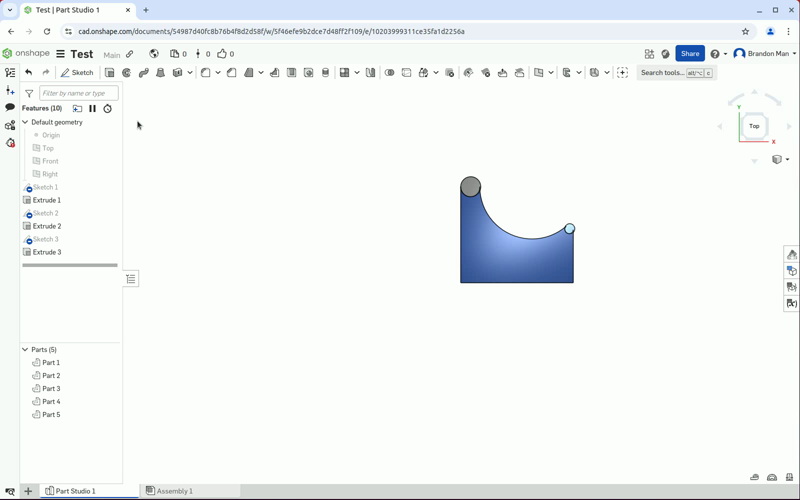
key(shift+h)
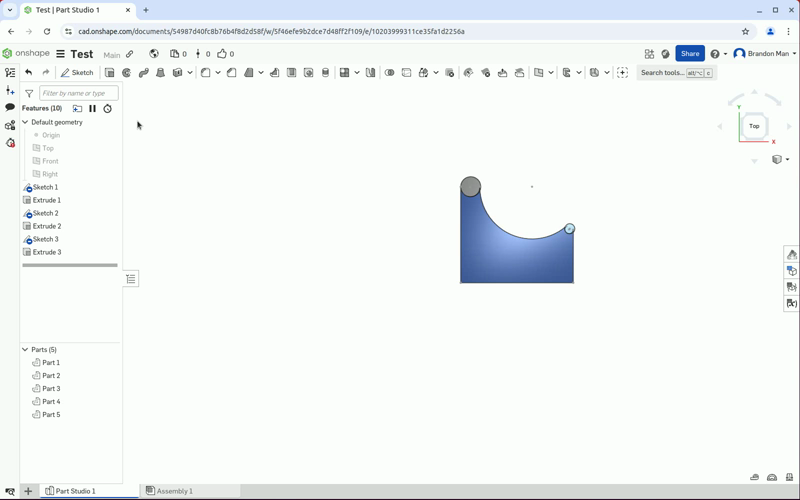
key(shift+h)
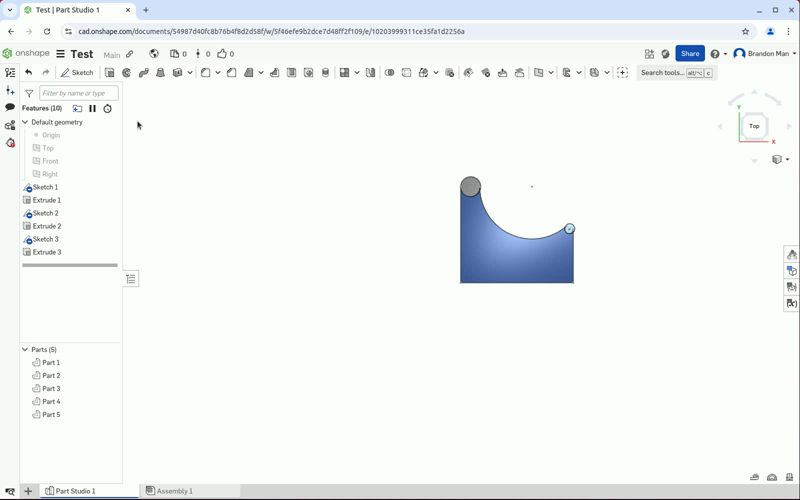
key(shift+7)
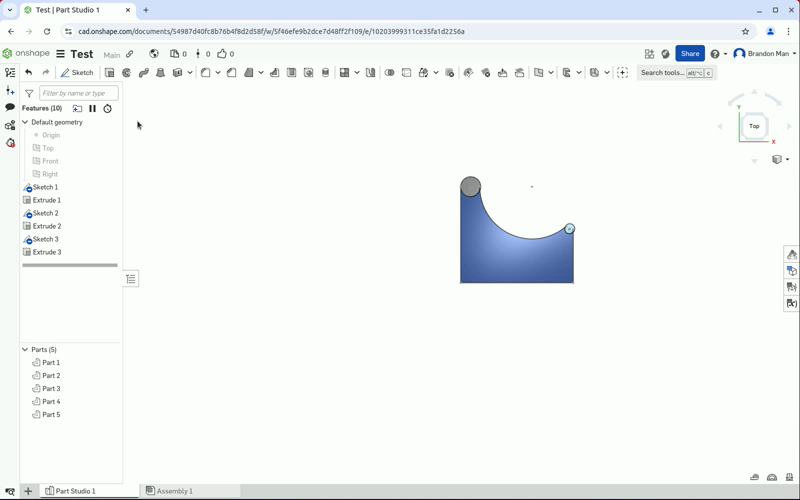
key(up, 3)
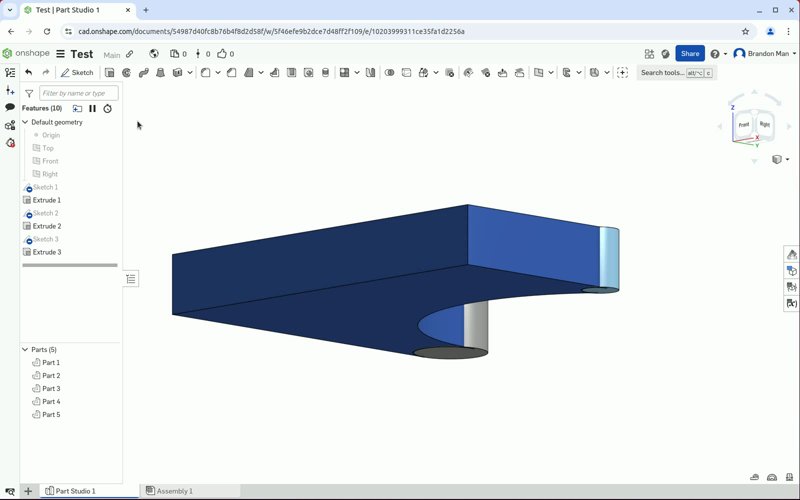
key(left, 3)
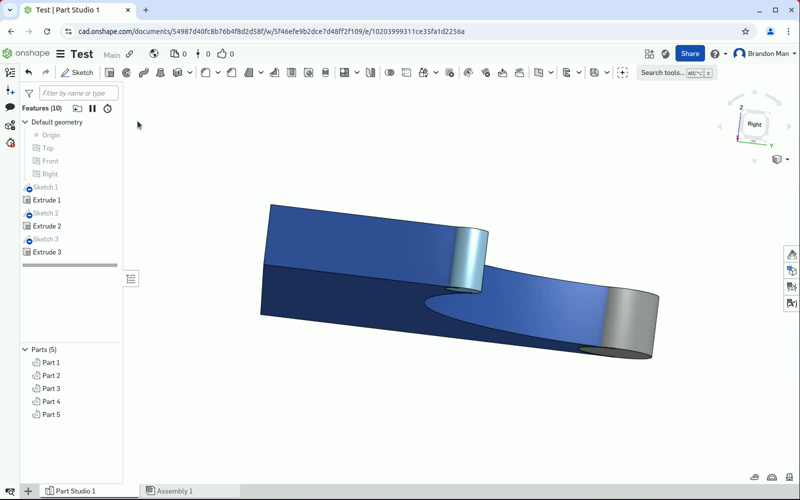
key(right, 3)
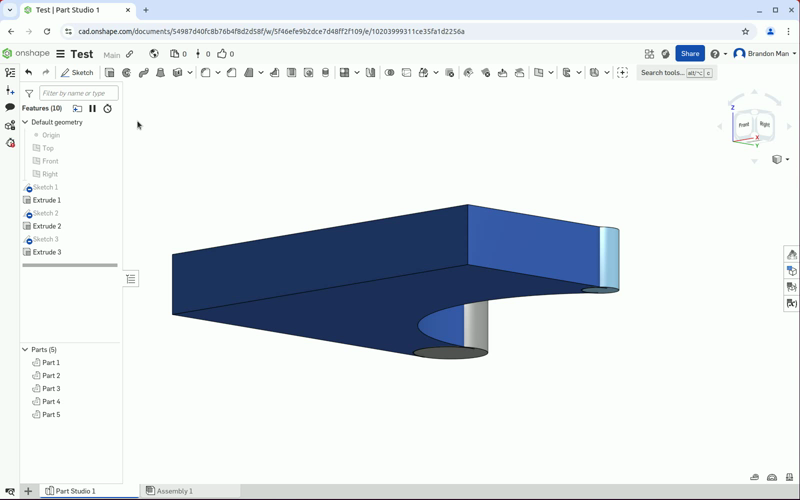
key(down, 3)
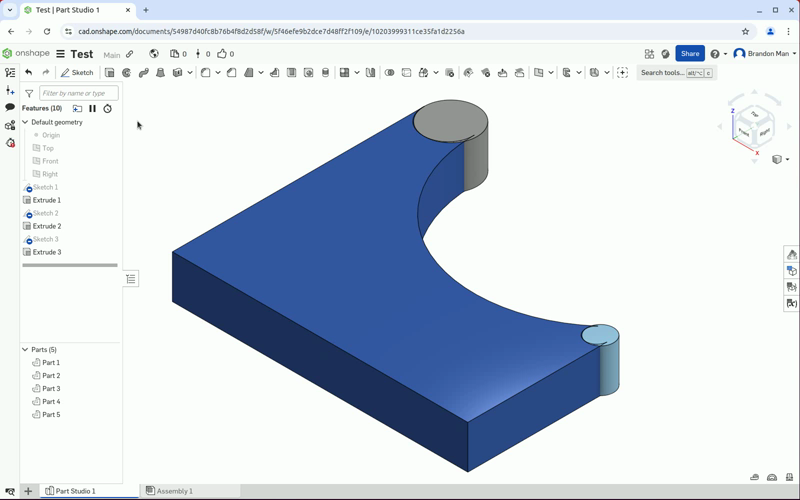
mouse_move(73, 189)
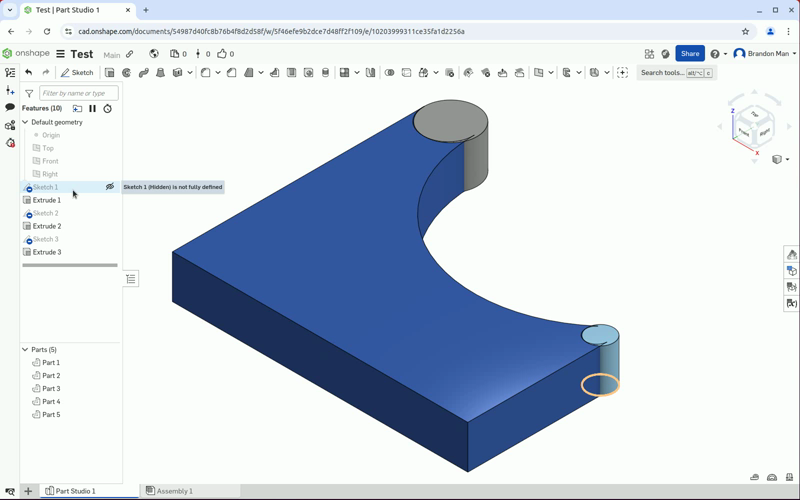
click(73, 189)